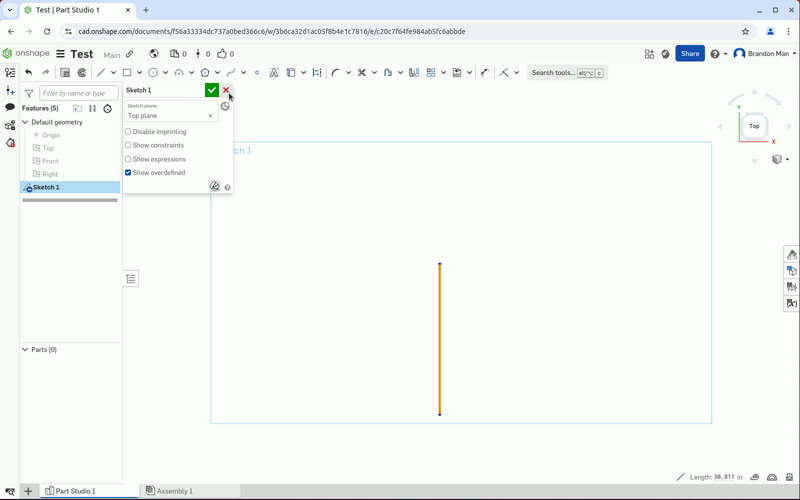
key(shift+h)
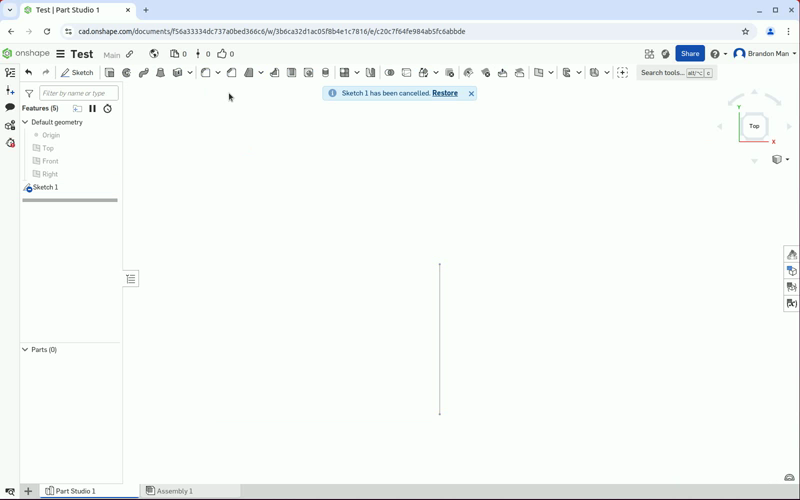
key(shift+s)
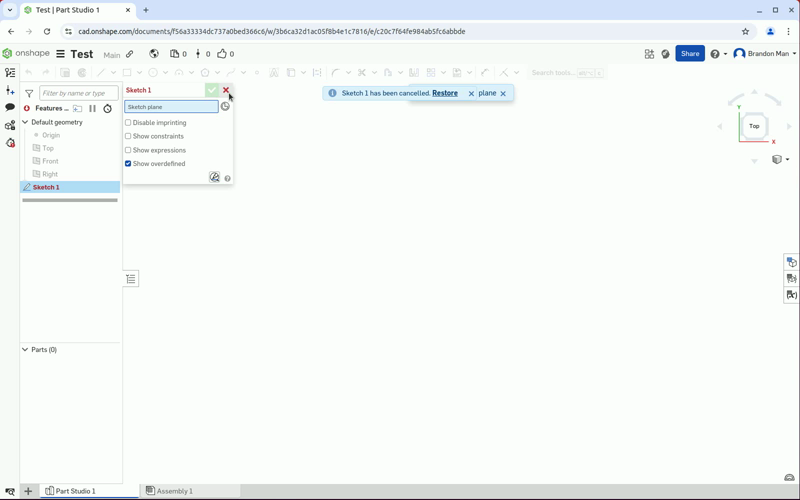
mouse_move(73, 150)
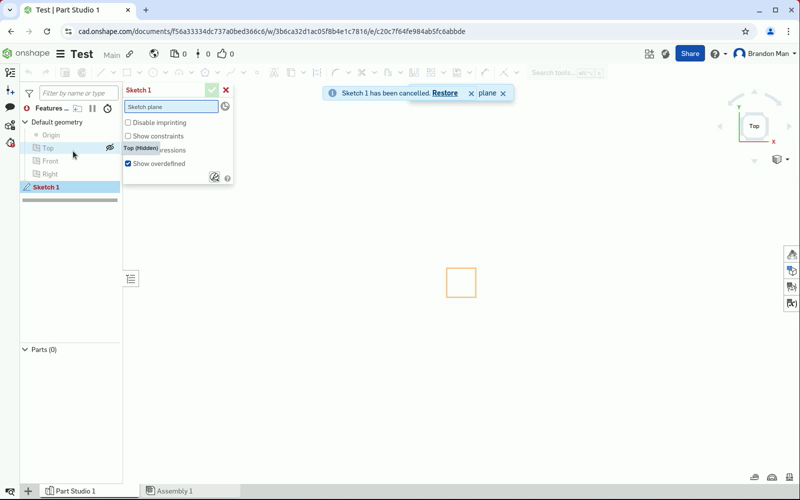
click(73, 150)
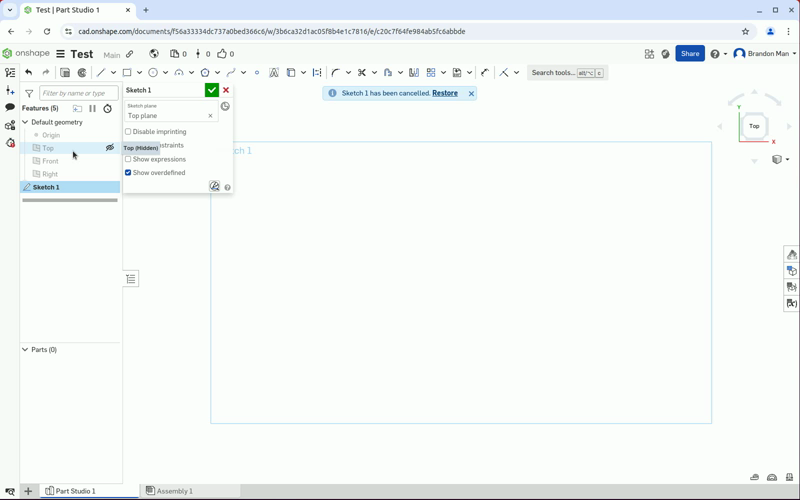
mouse_move(73, 352)
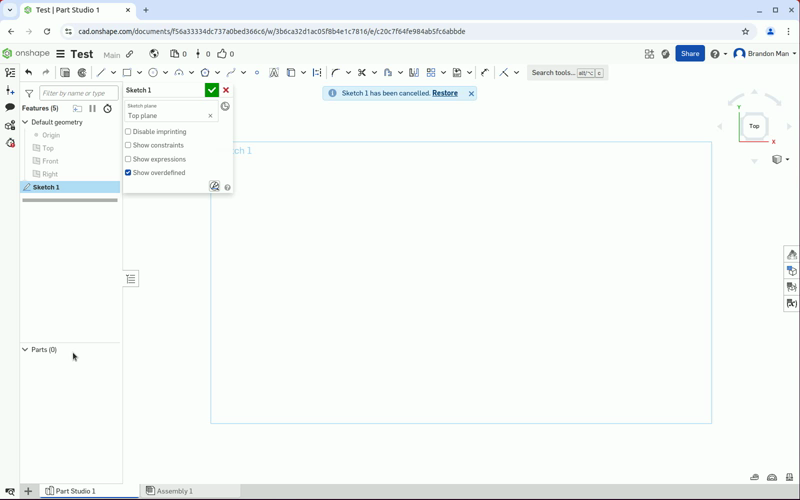
key(y)
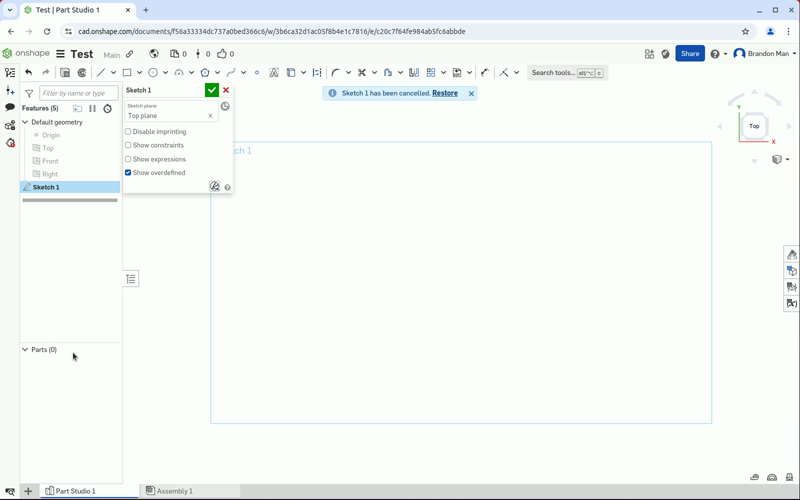
key(l)
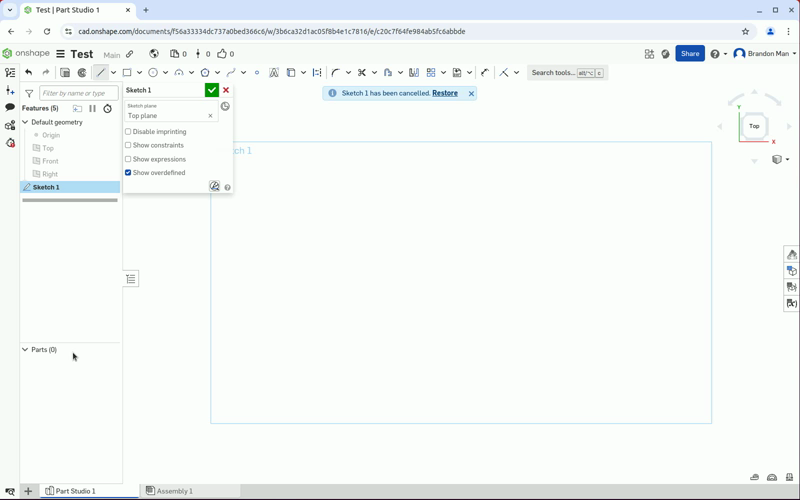
key_down(shift)
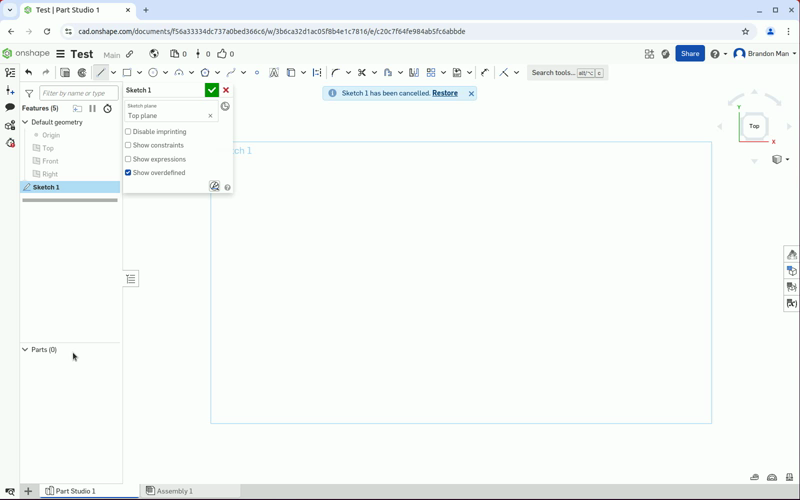
mouse_move(391, 291)
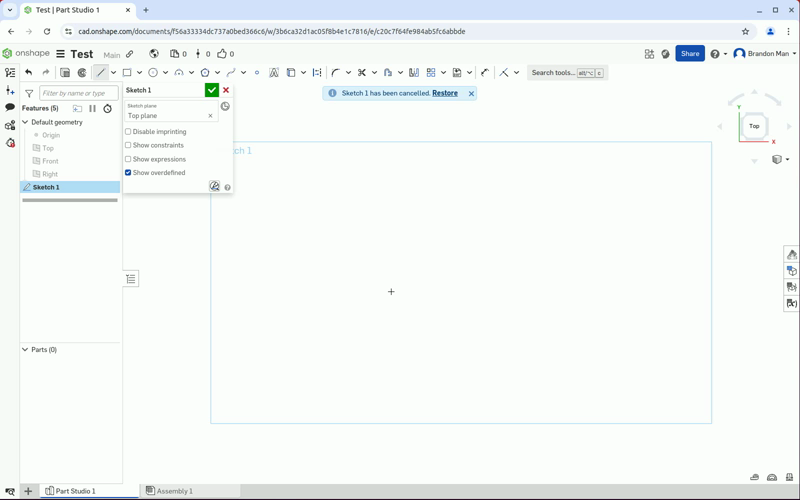
click(391, 291)
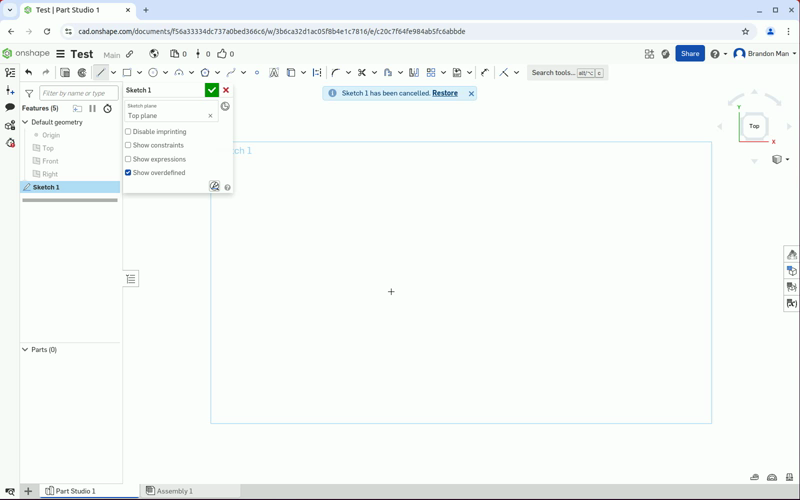
key_up(shift)
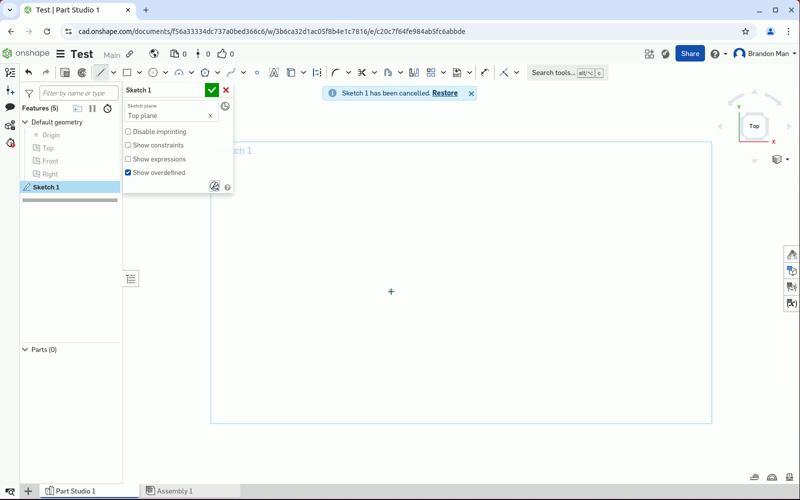
key_down(shift)
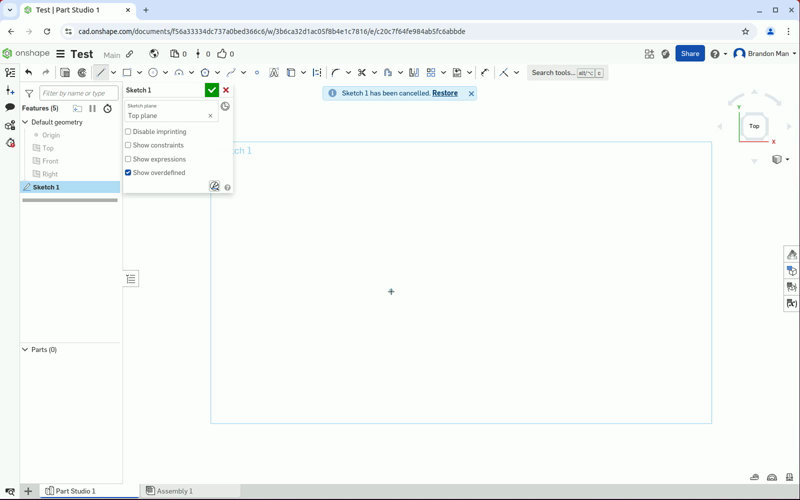
mouse_move(504, 291)
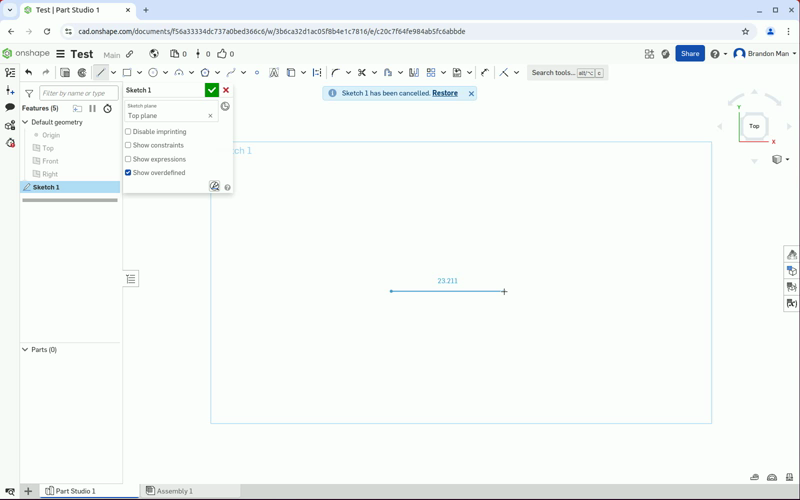
click(504, 291)
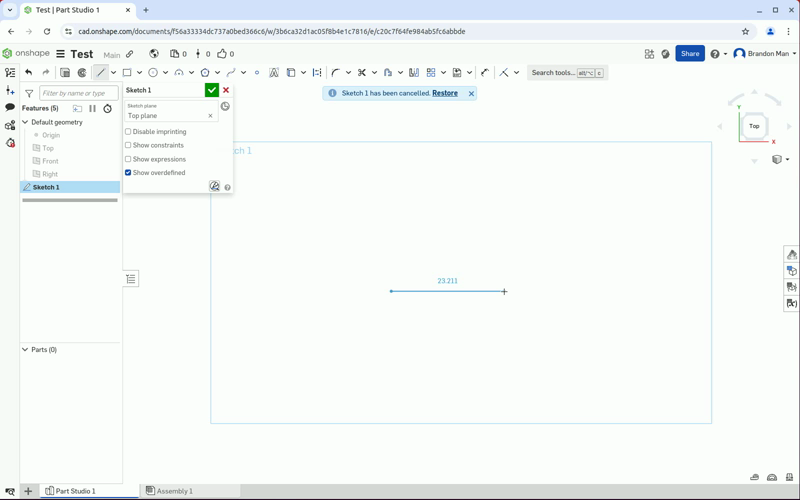
key_up(shift)
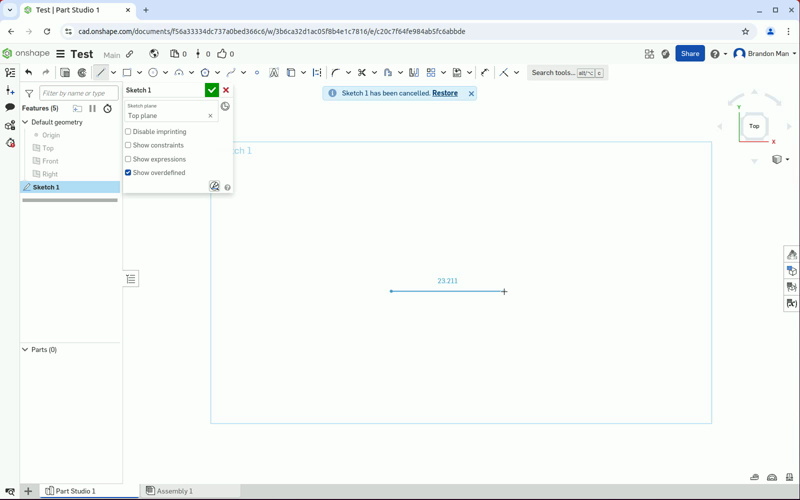
key_down(shift)
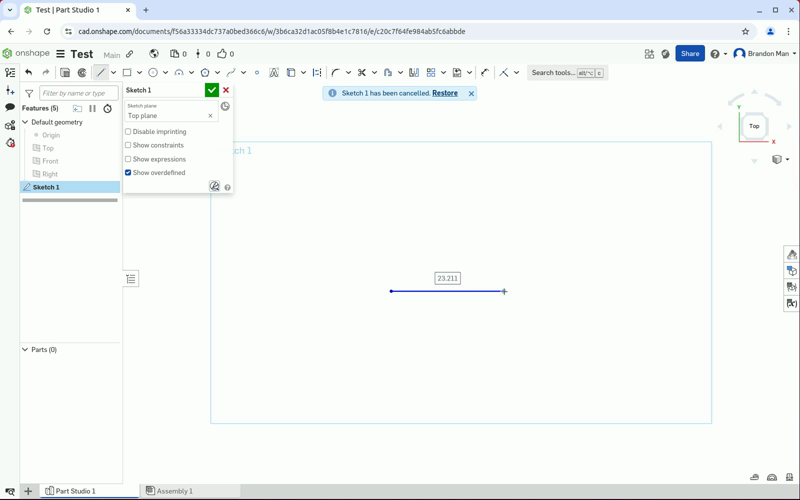
mouse_move(504, 178)
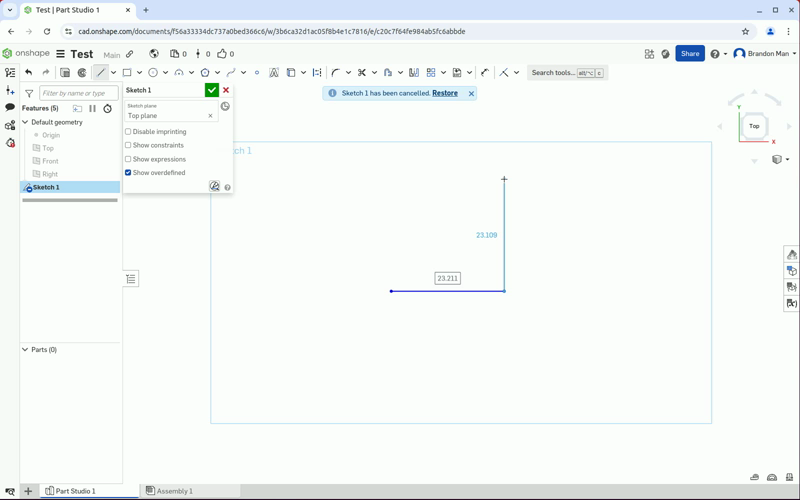
click(504, 178)
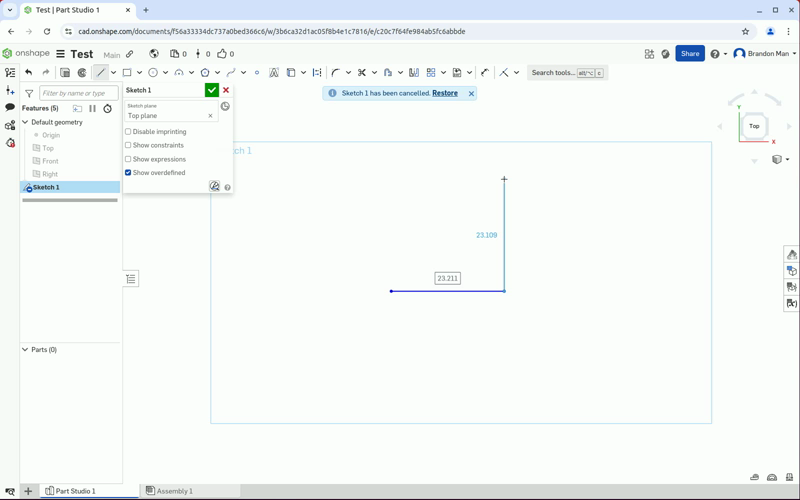
key_up(shift)
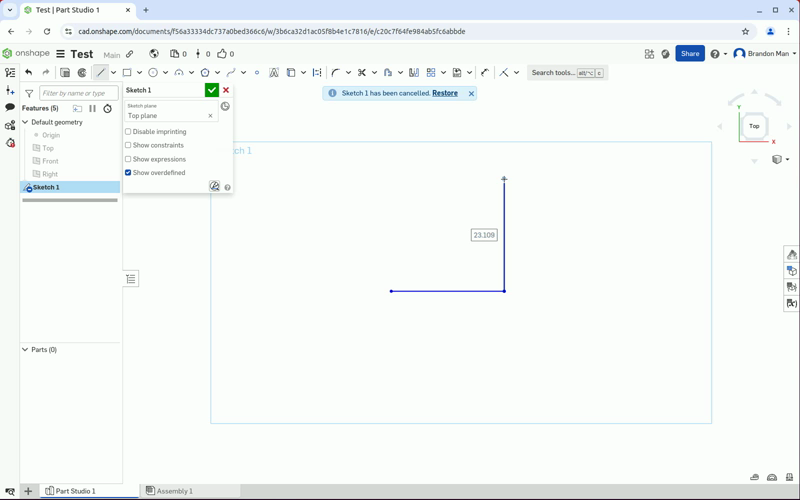
key_down(shift)
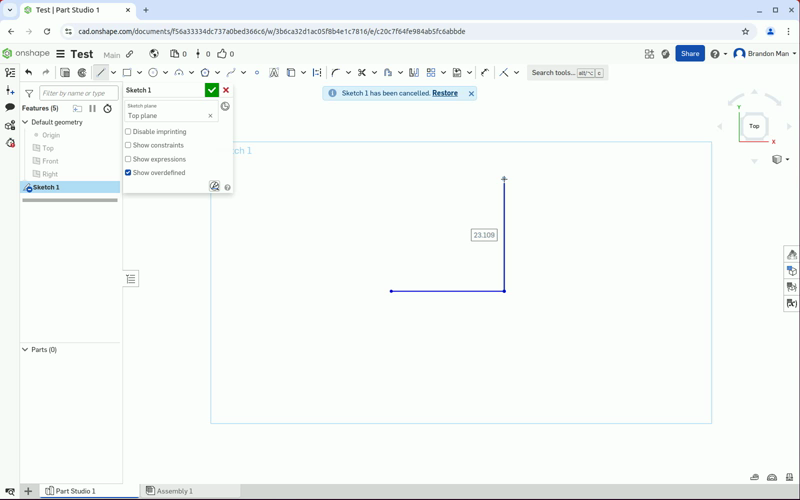
mouse_move(391, 178)
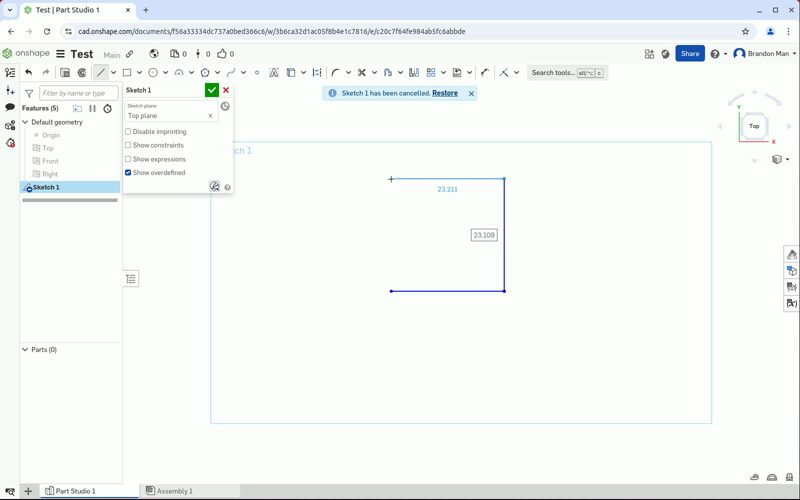
click(391, 178)
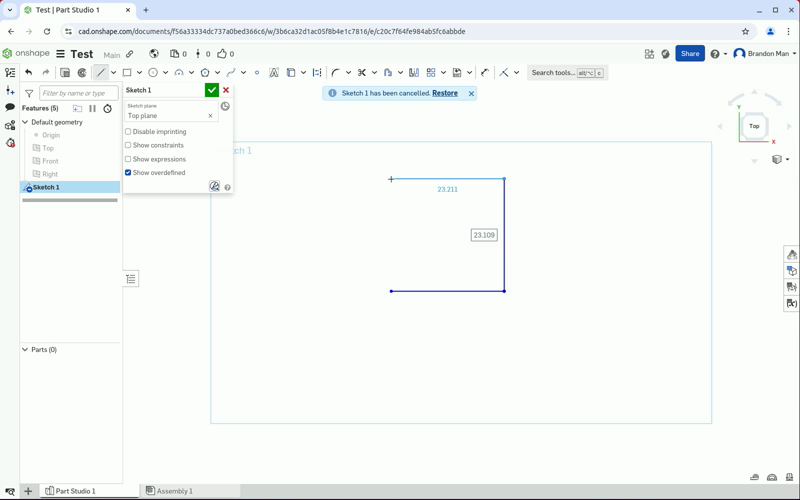
key_up(shift)
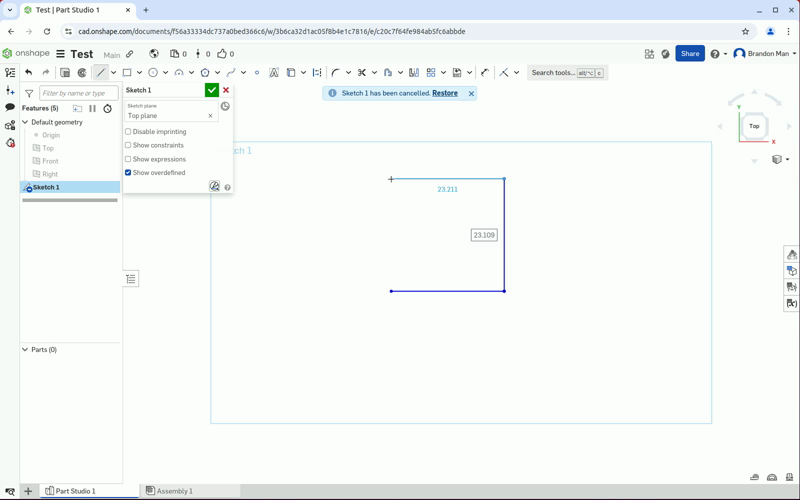
key_down(shift)
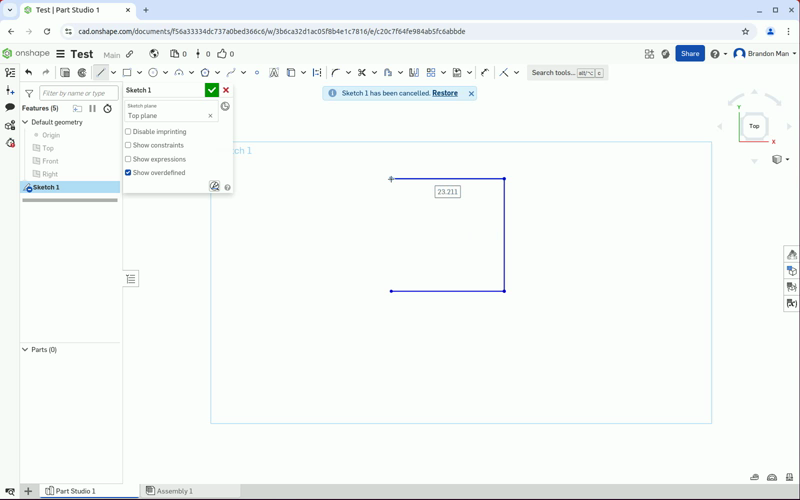
mouse_move(391, 291)
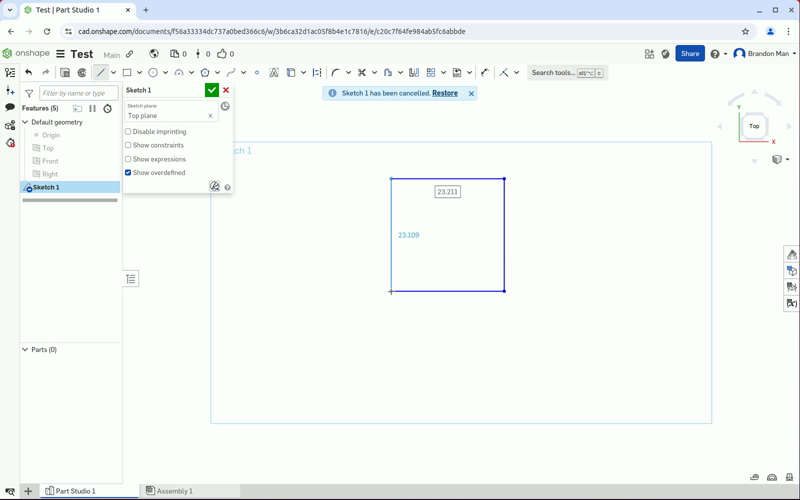
key_up(shift)
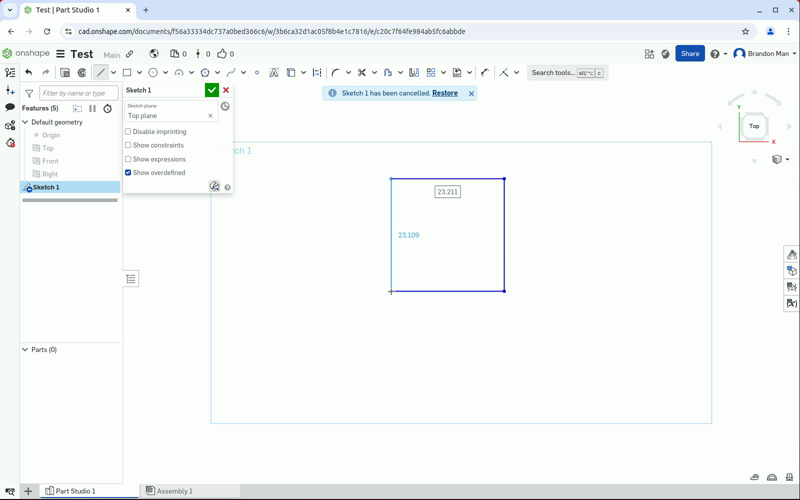
click(391, 291)
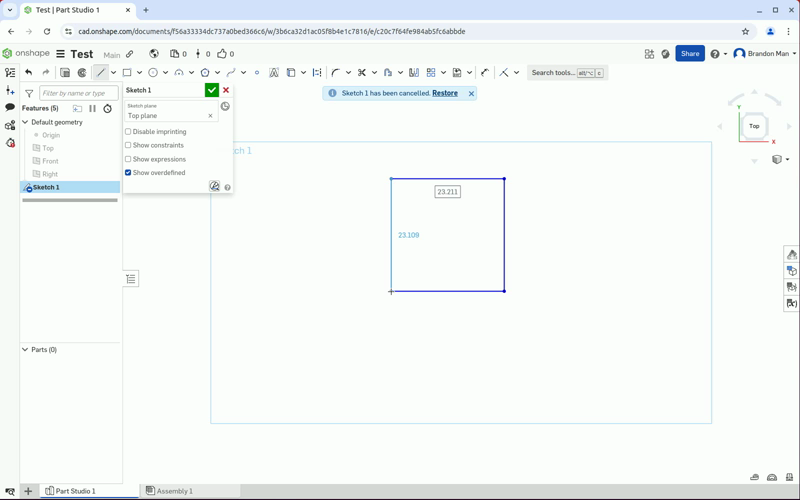
key(esc)
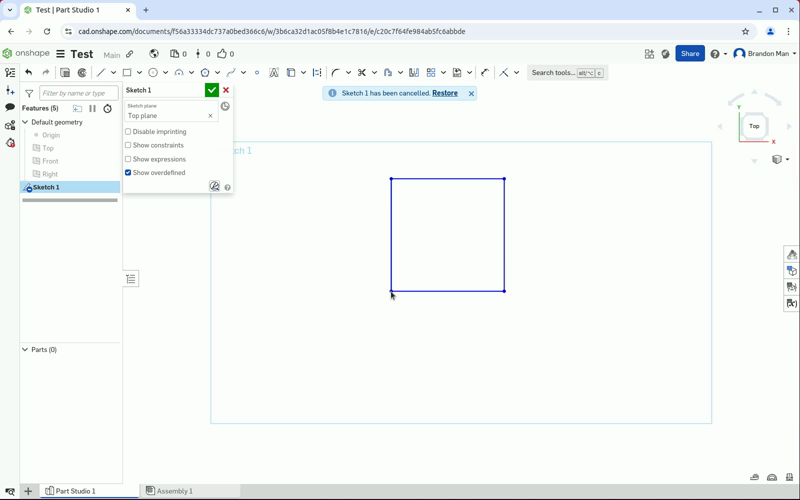
mouse_move(440, 227)
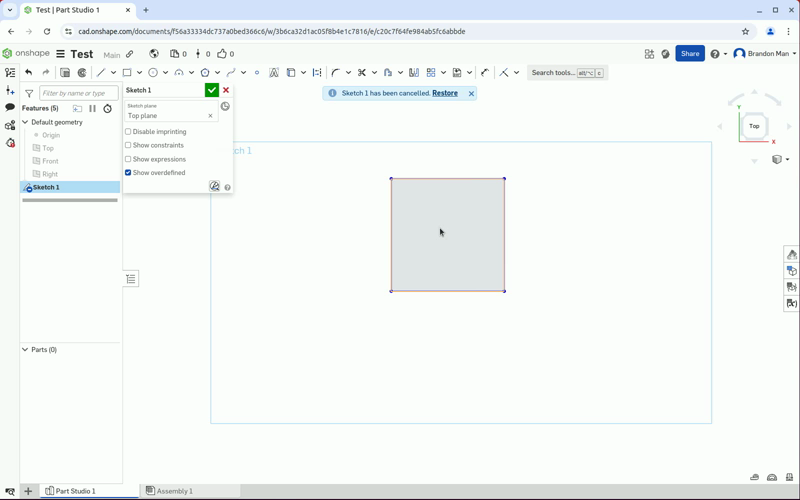
click(440, 227)
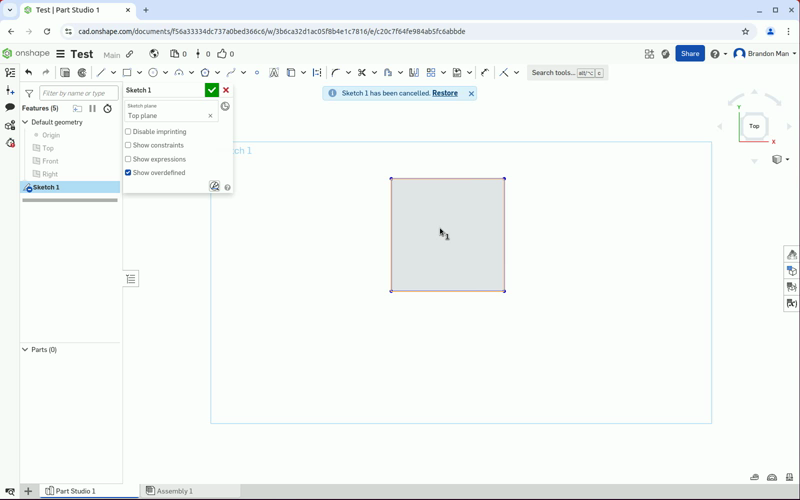
mouse_move(73, 352)
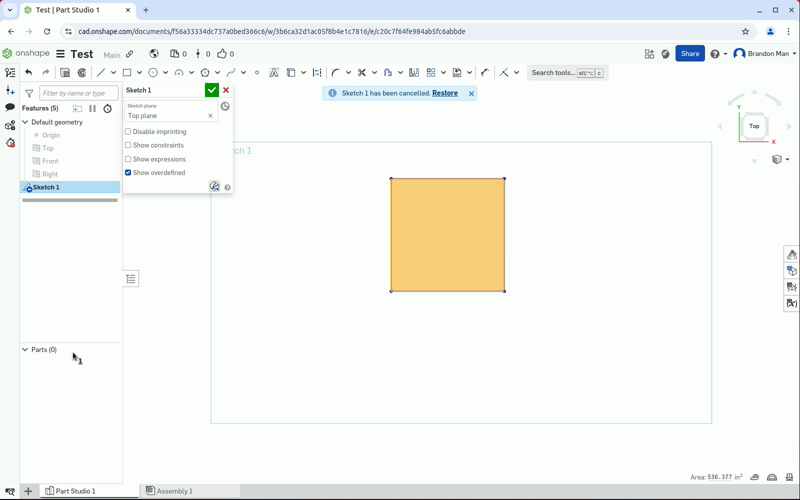
key(shift+y)
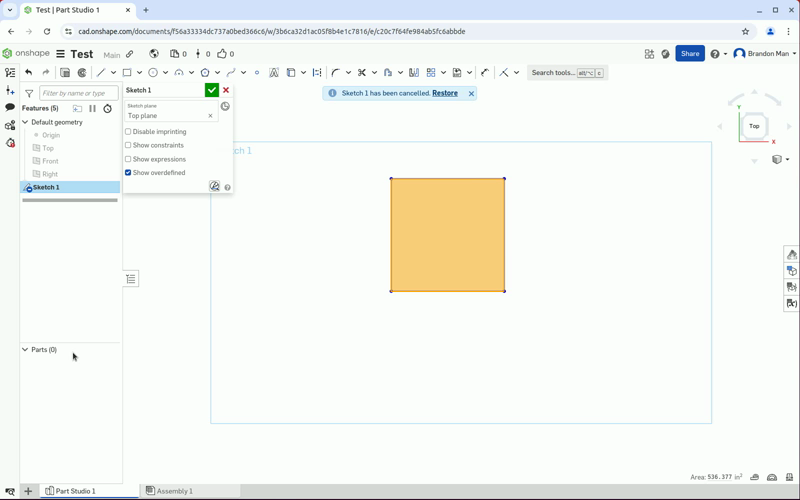
key(shift+e)
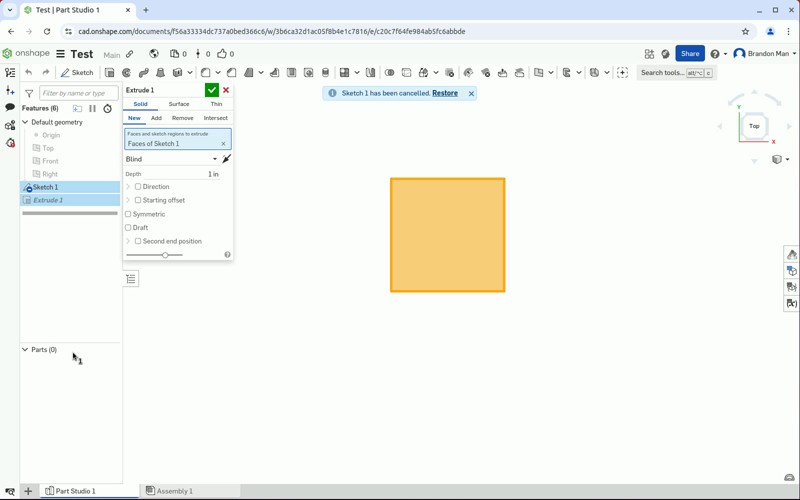
mouse_move(143, 106)
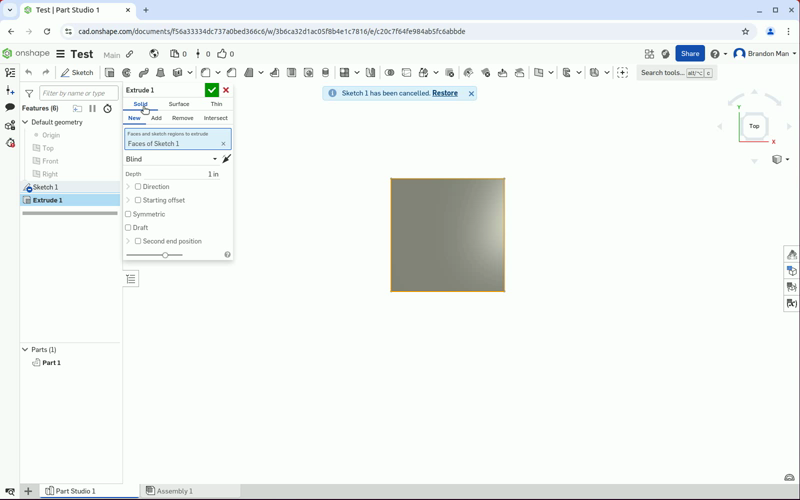
click(143, 106)
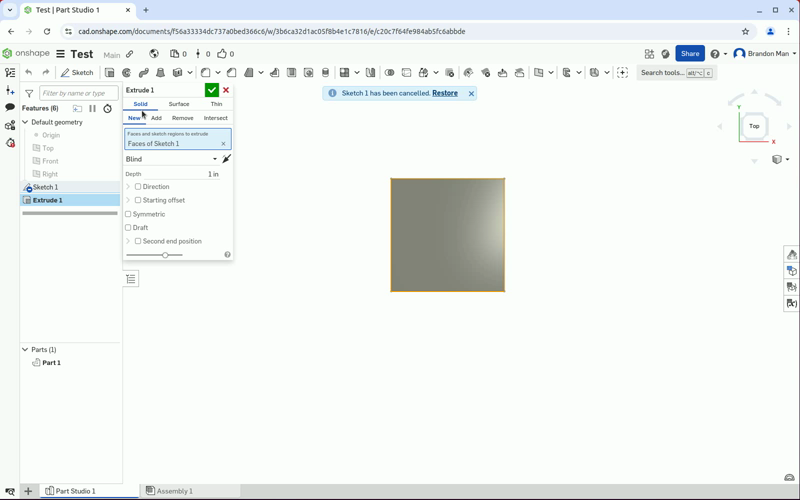
mouse_move(137, 120)
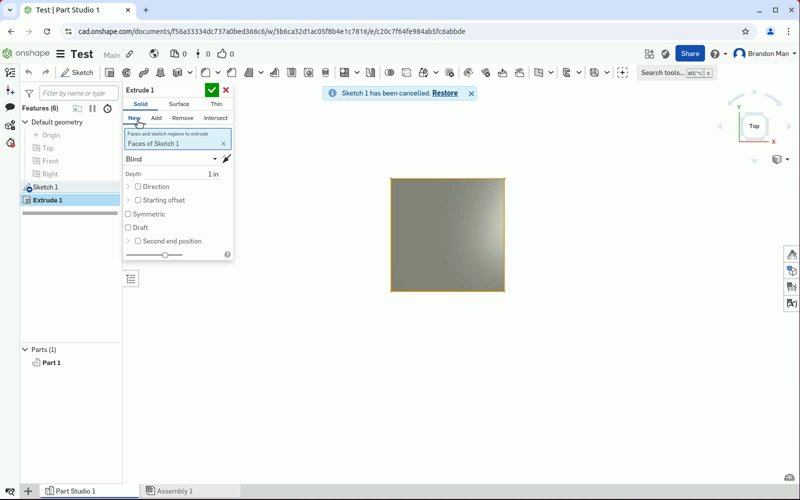
click(137, 120)
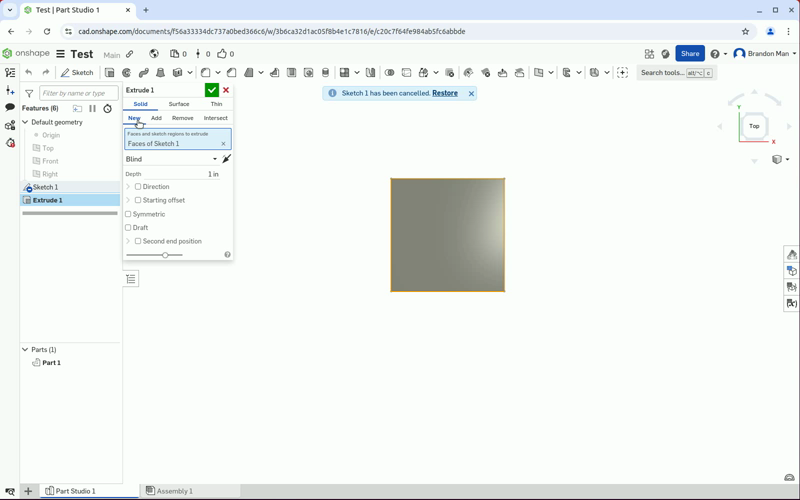
key(tab, 4)
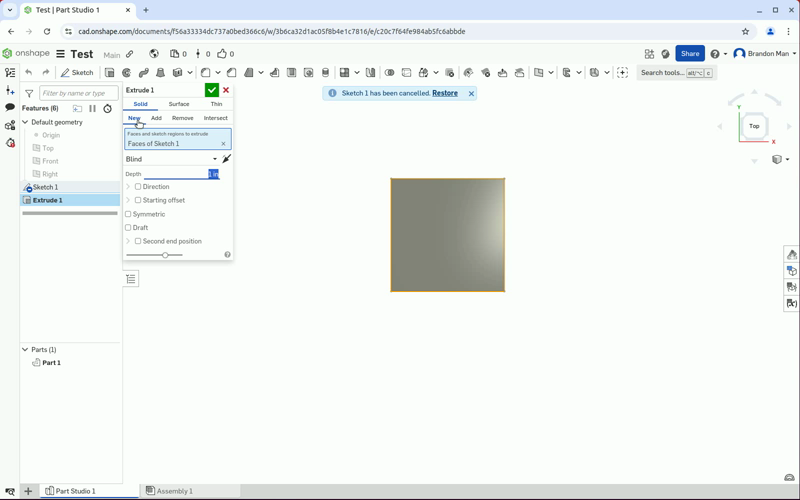
text(5.777)
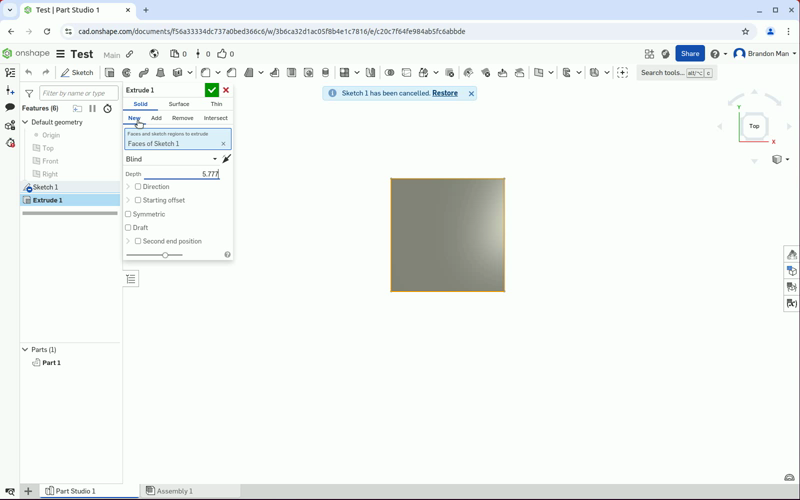
key(enter)
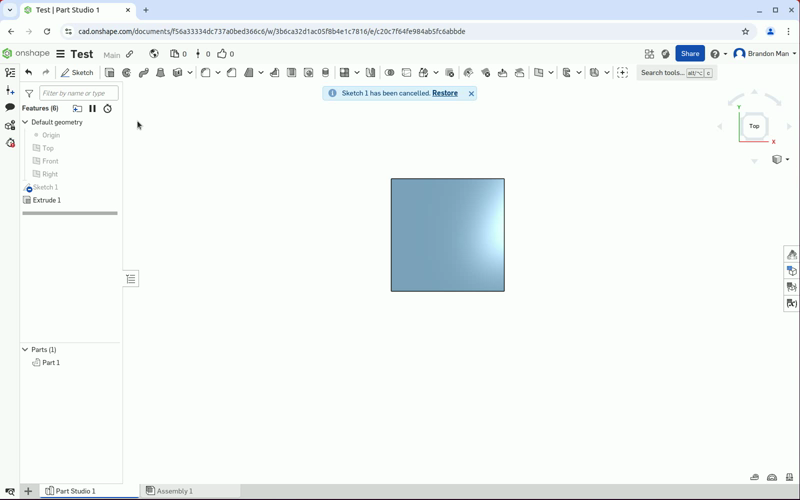
key(shift+h)
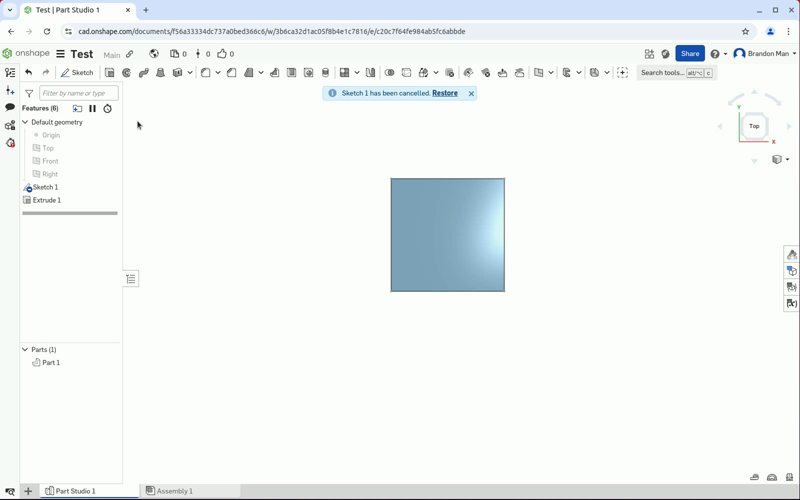
key(shift+h)
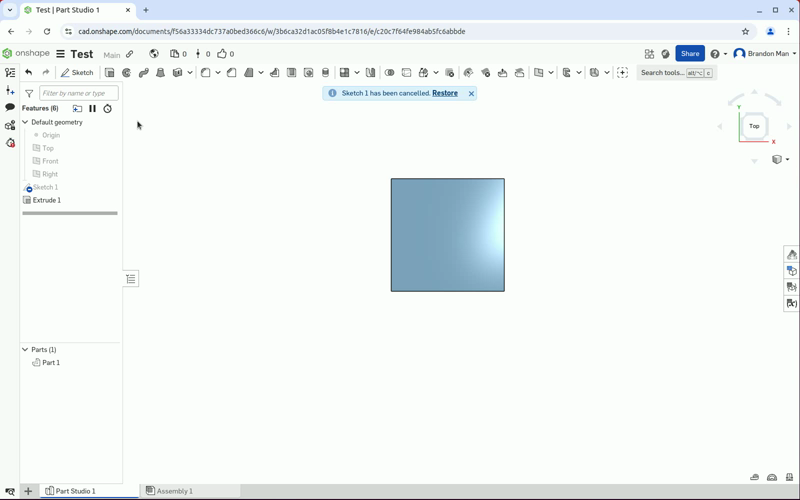
mouse_move(73, 189)
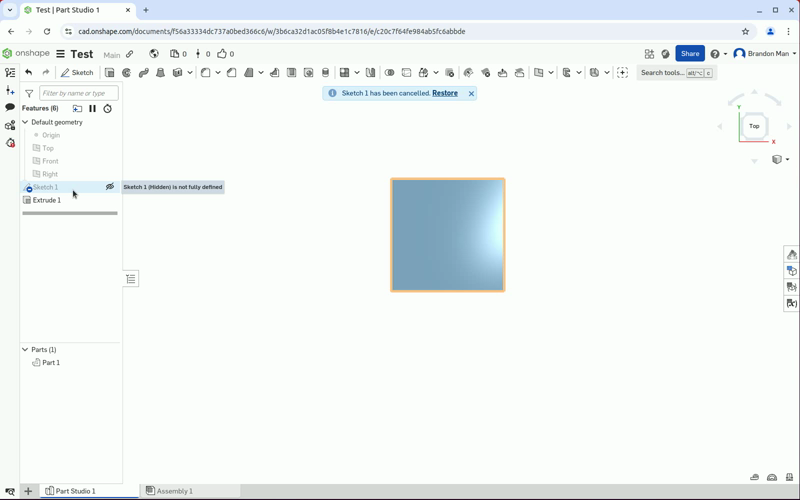
click(73, 189)
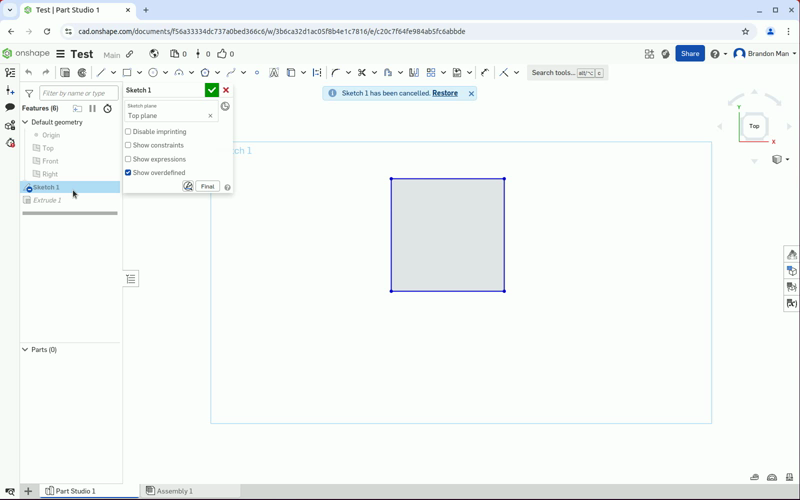
mouse_move(229, 92)
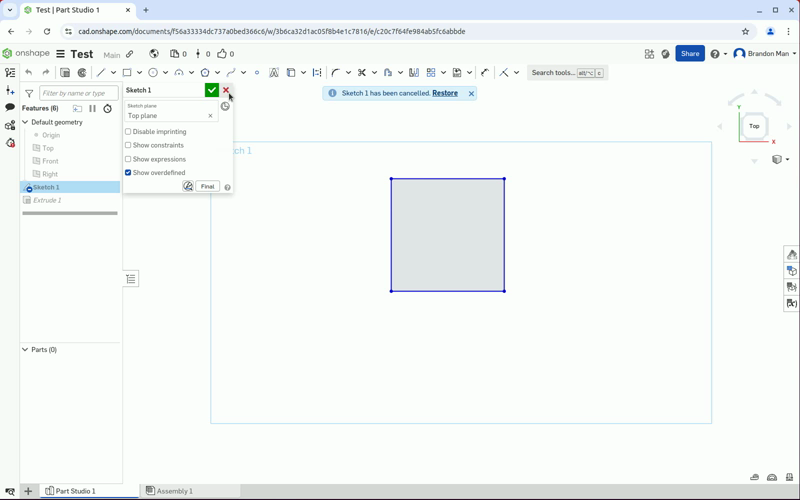
click(229, 92)
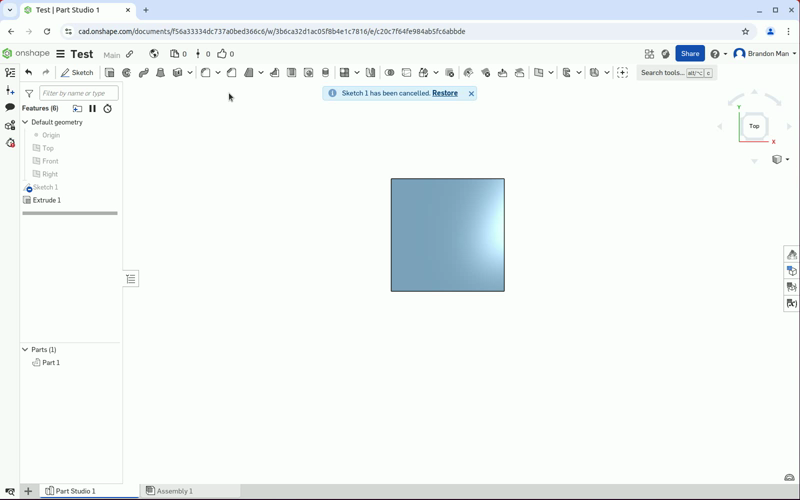
mouse_move(73, 352)
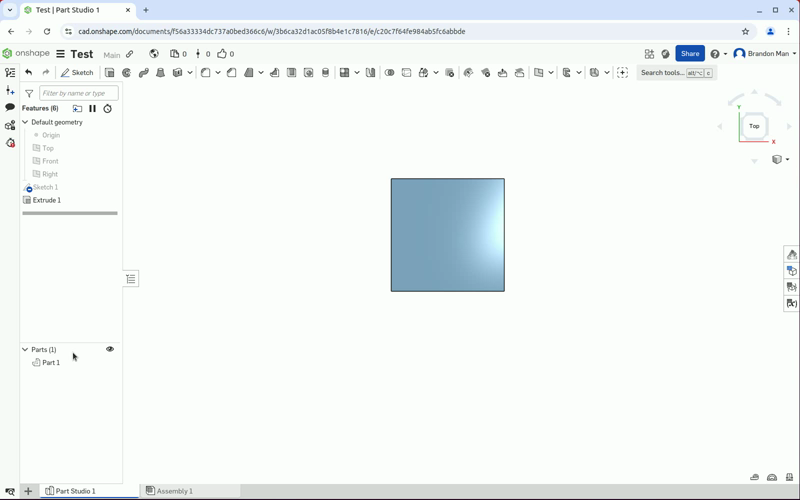
key(y)
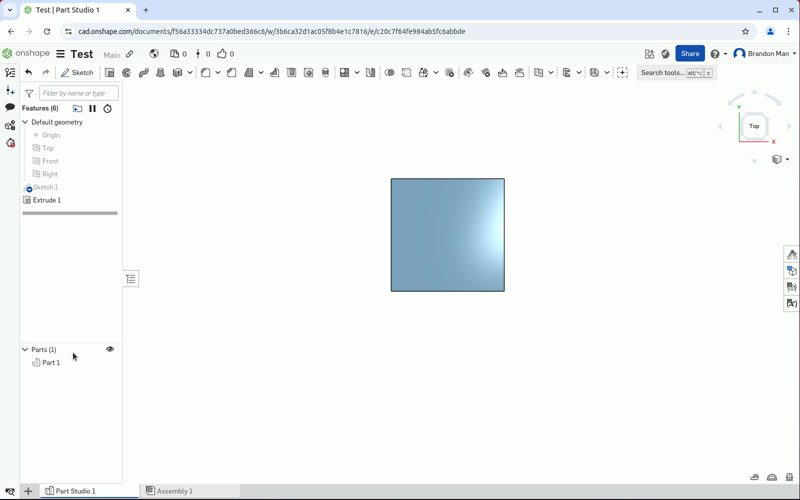
key(shift+p)
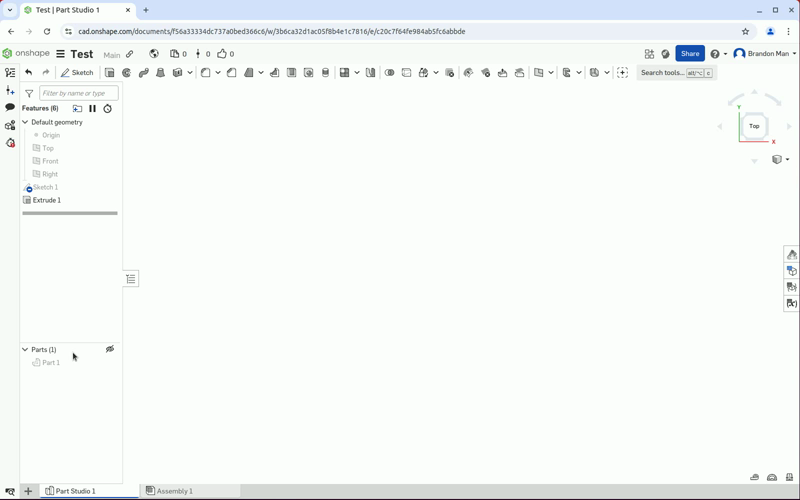
key(space)
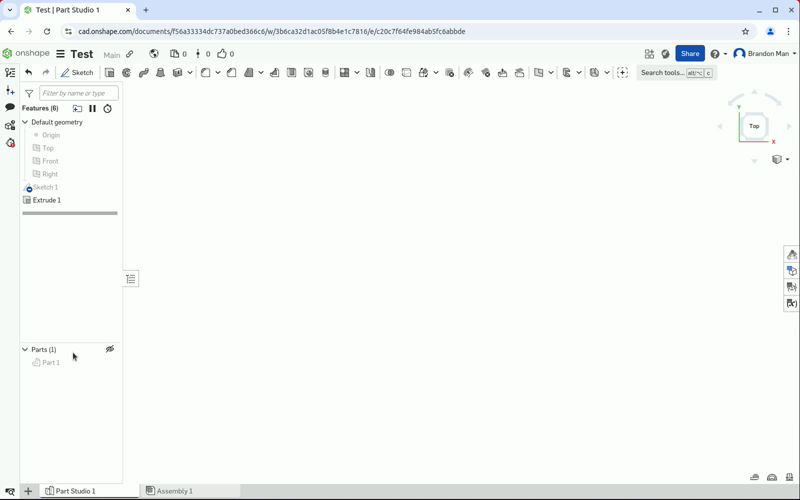
key_down(shift)
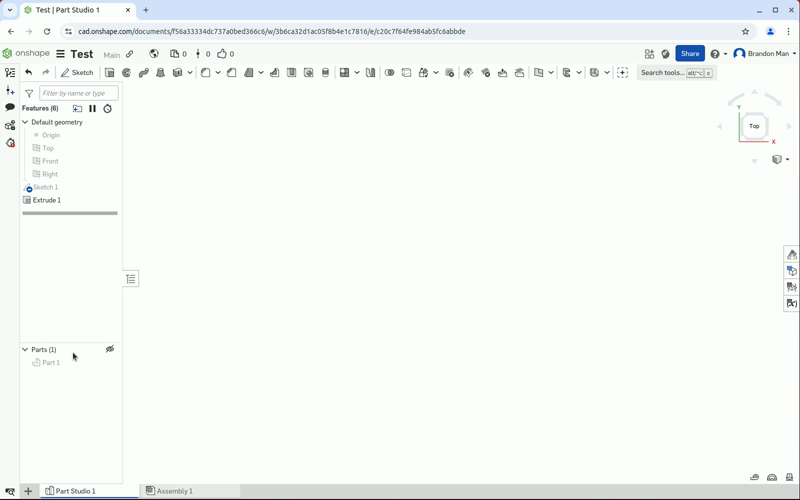
key(up)
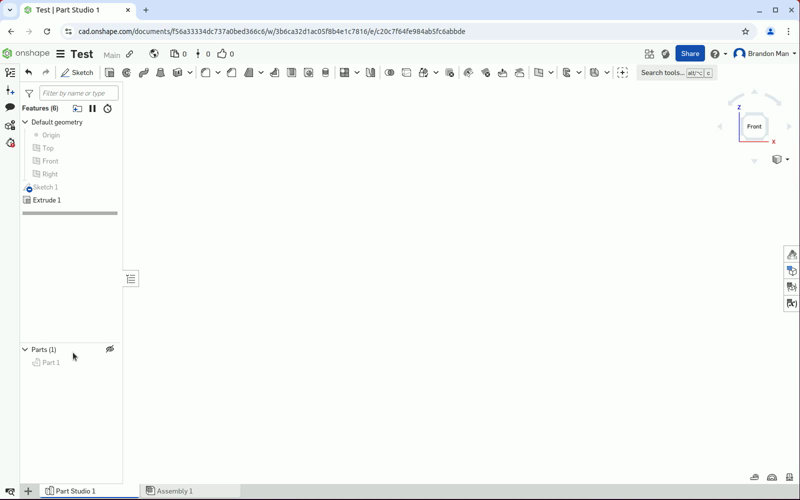
key_up(shift)
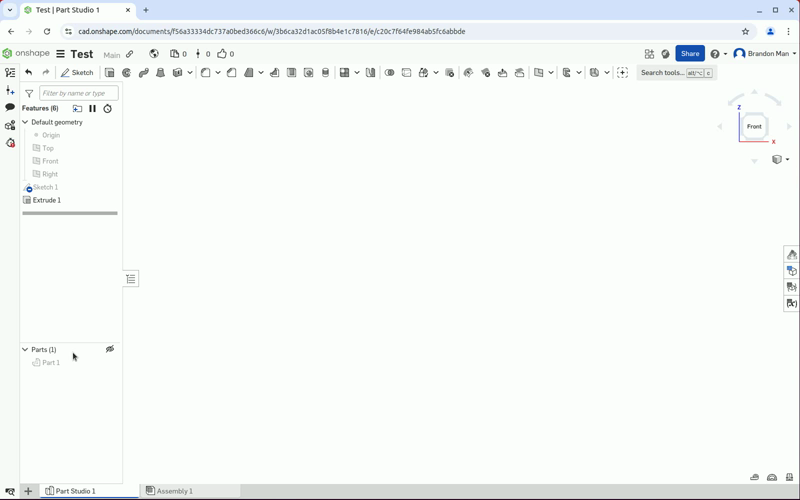
mouse_move(73, 352)
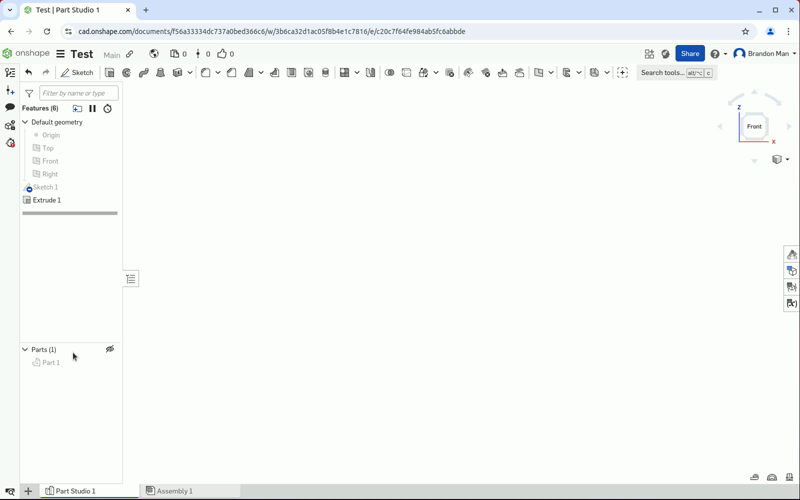
key(shift+y)
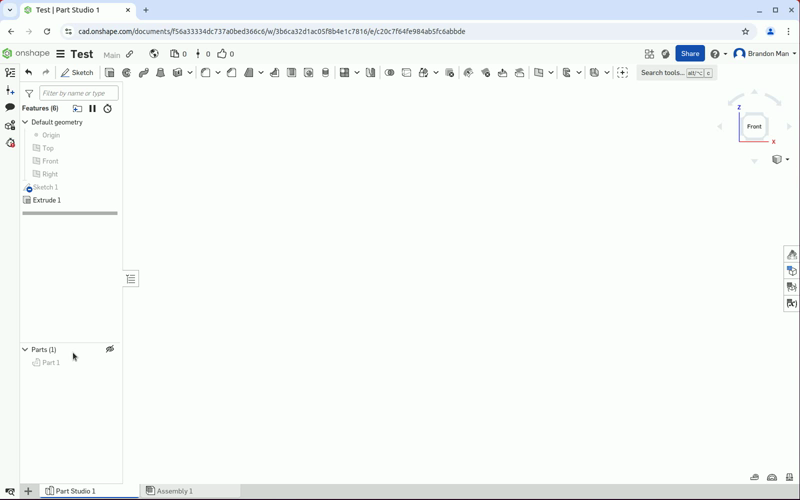
key(shift+s)
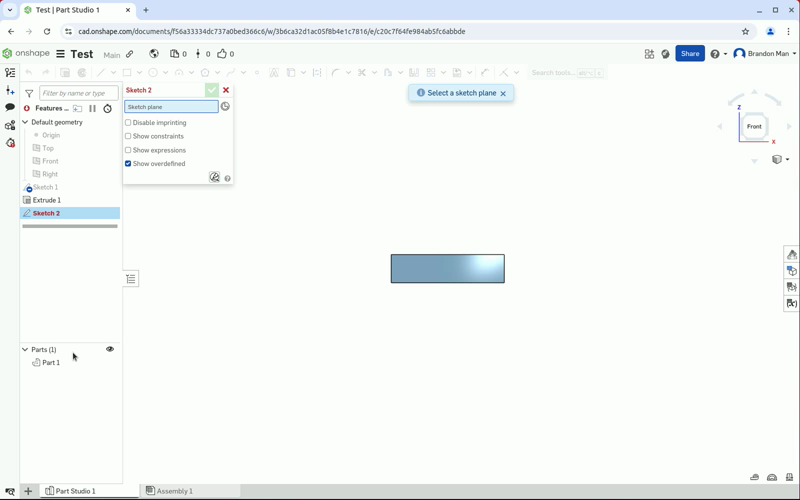
mouse_move(73, 163)
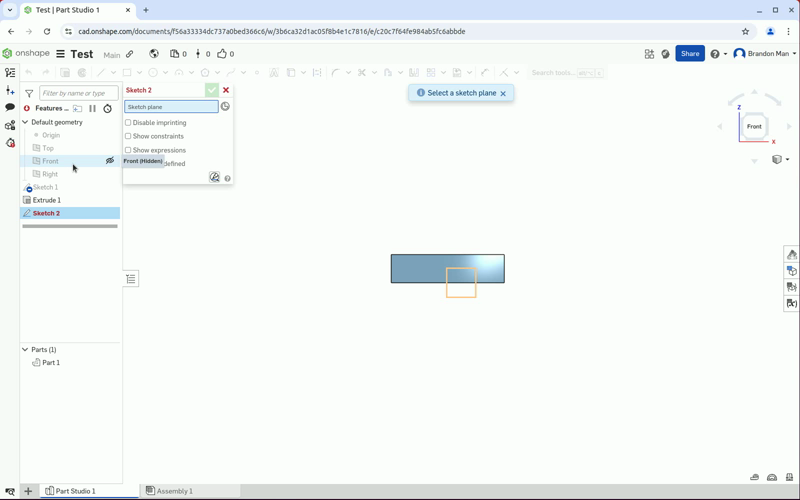
click(73, 163)
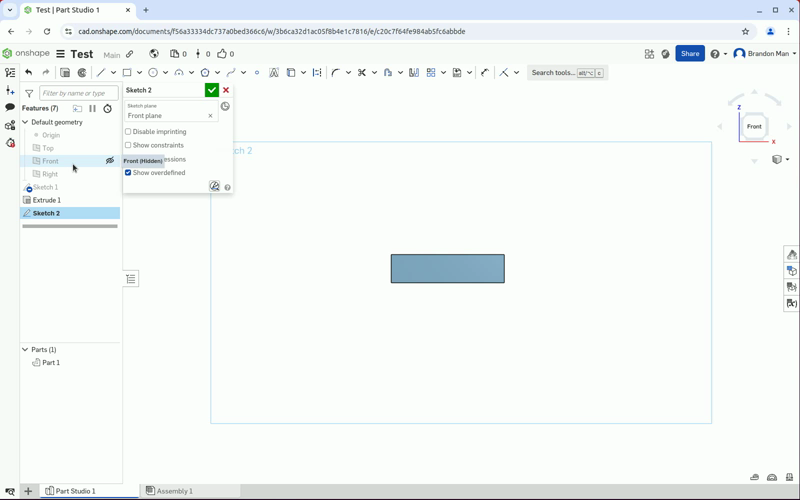
mouse_move(73, 352)
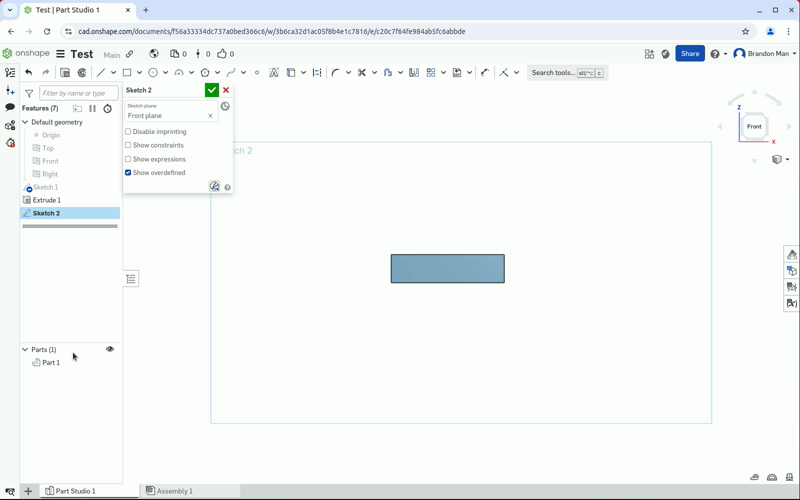
key(y)
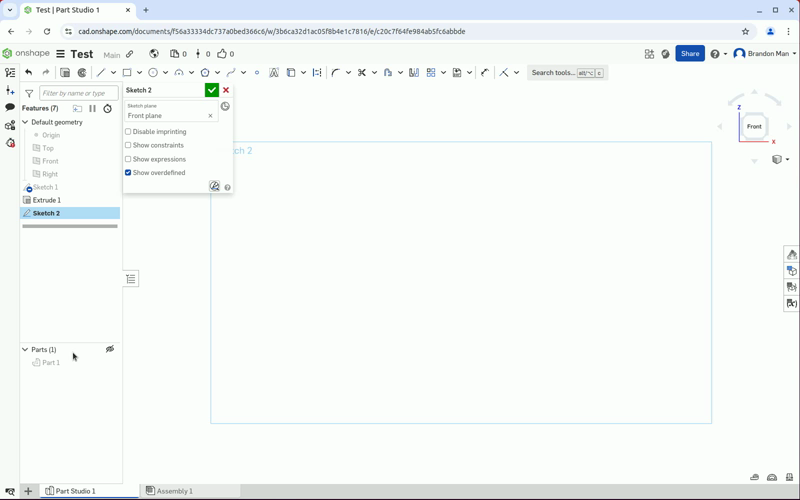
key(l)
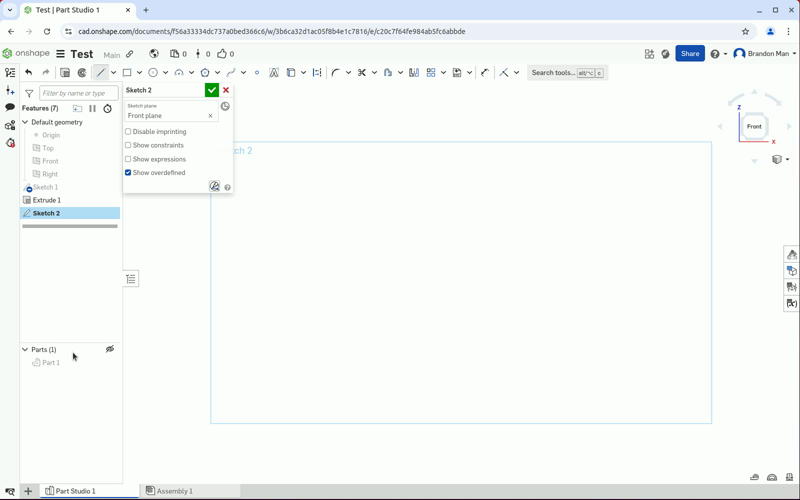
key_down(shift)
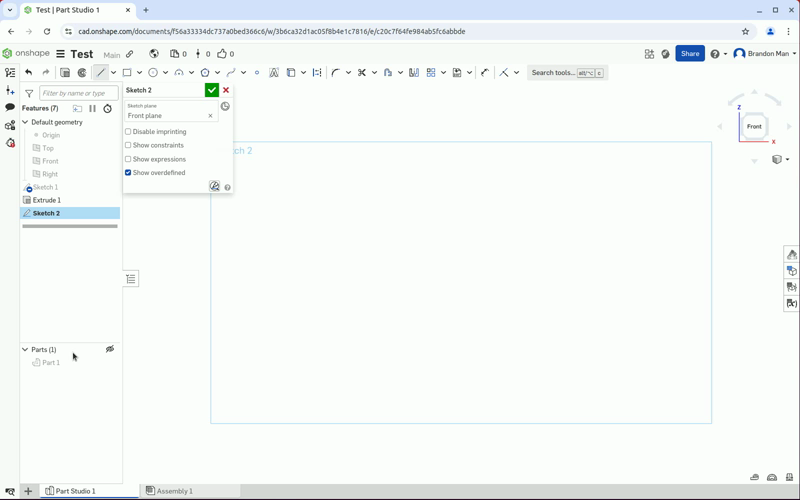
mouse_move(391, 282)
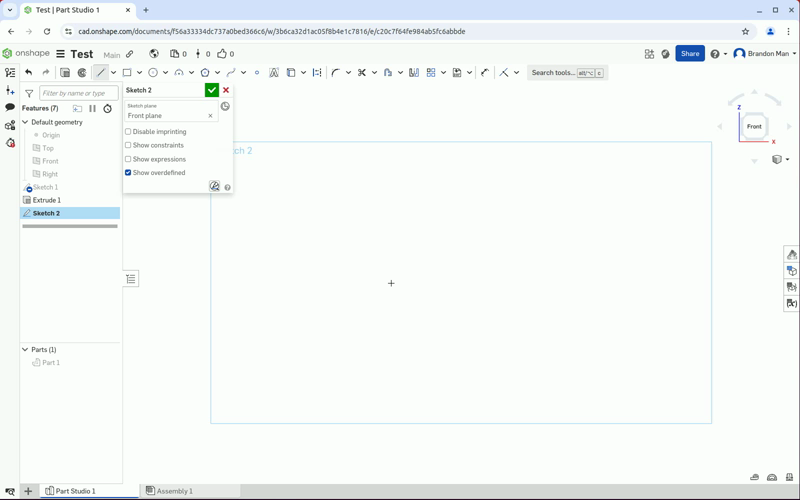
click(391, 282)
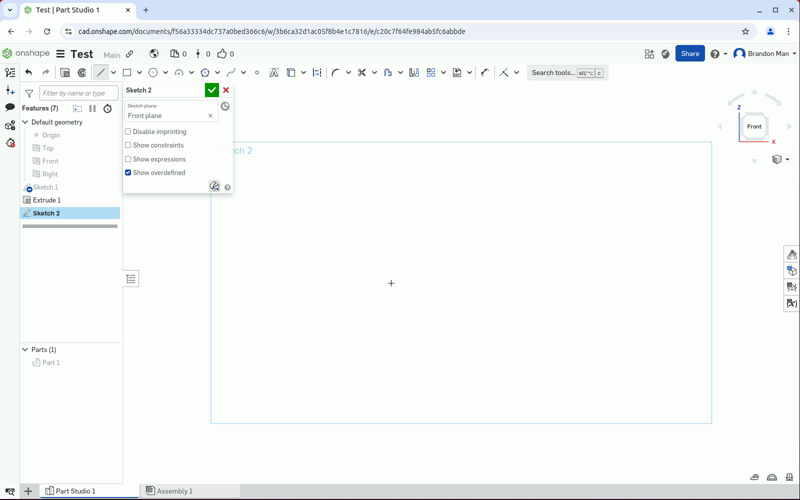
key_up(shift)
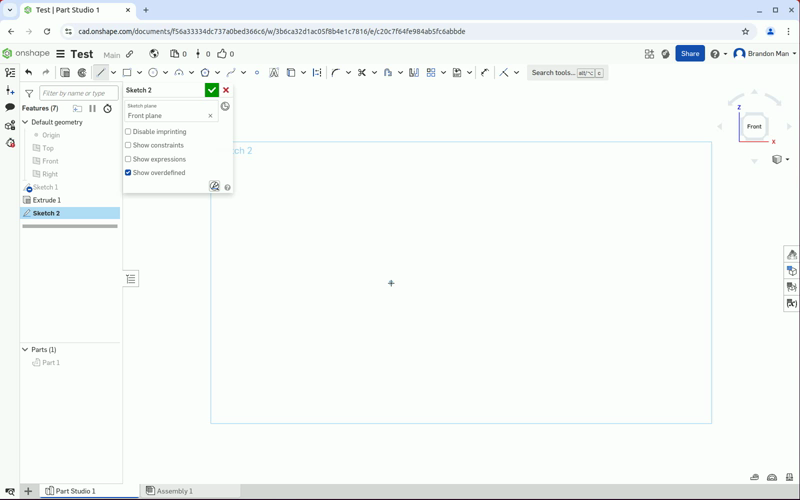
key_down(shift)
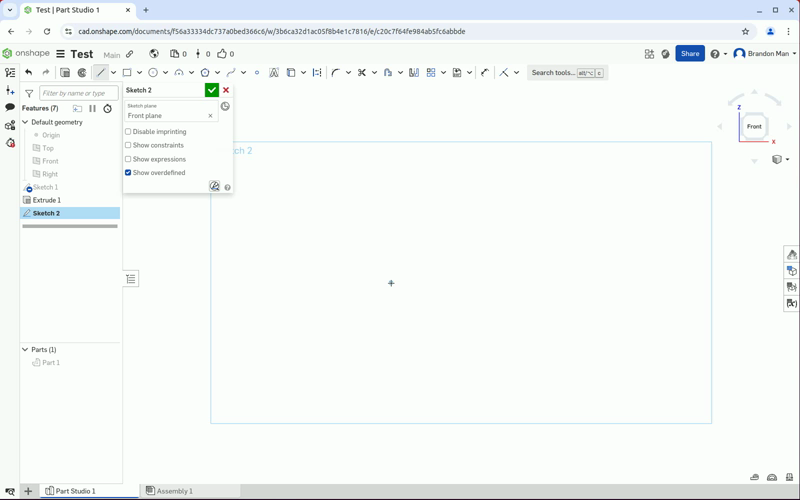
mouse_move(504, 282)
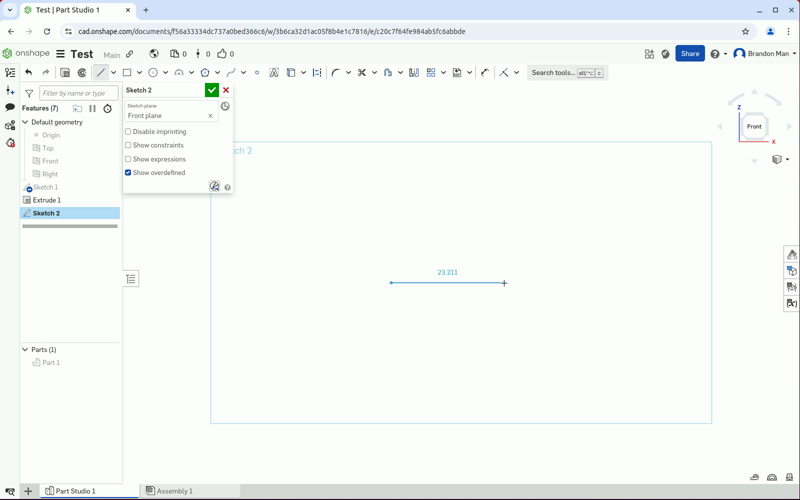
click(504, 282)
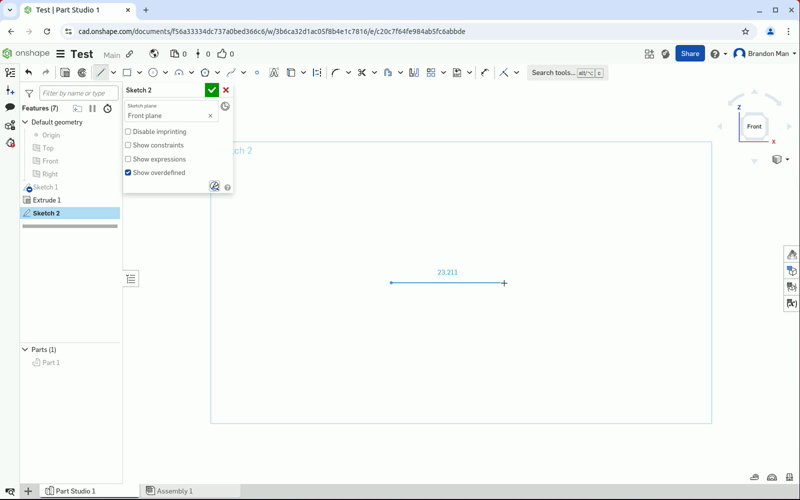
key_up(shift)
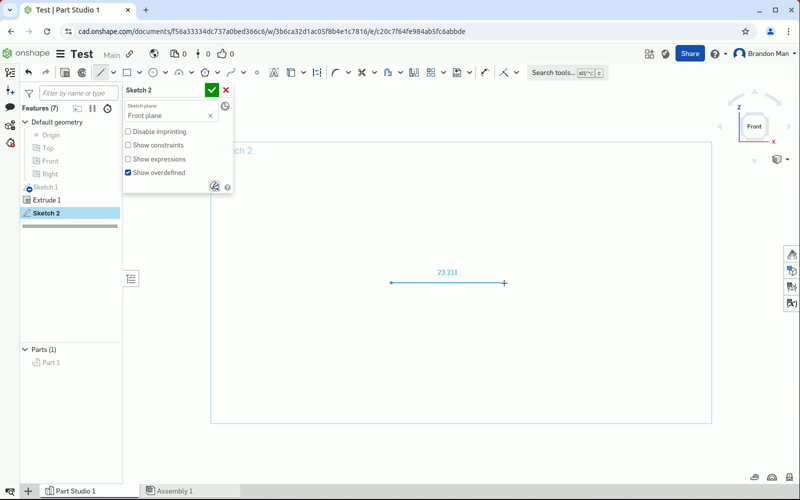
key_down(shift)
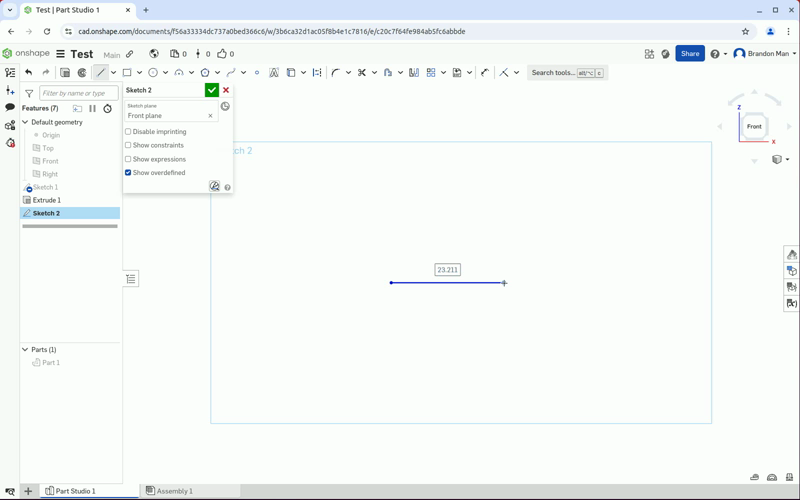
mouse_move(504, 170)
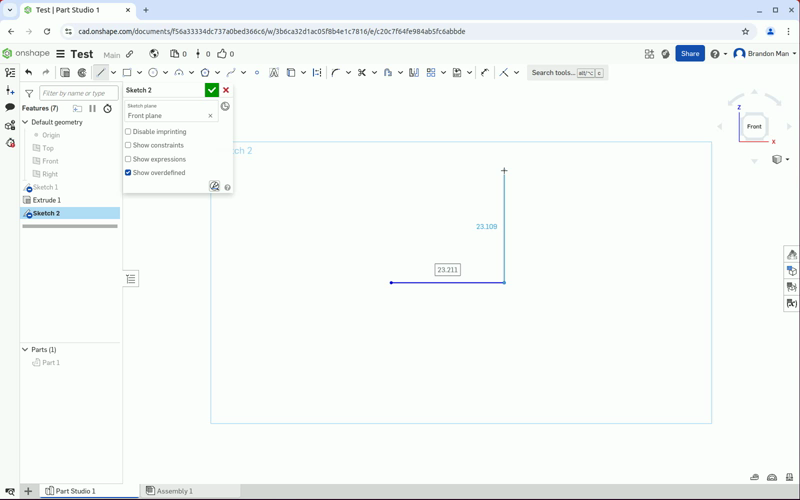
click(504, 170)
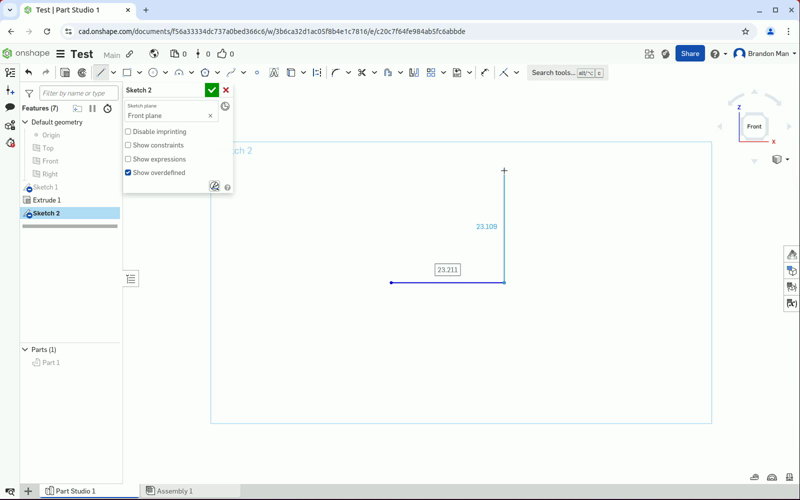
key_up(shift)
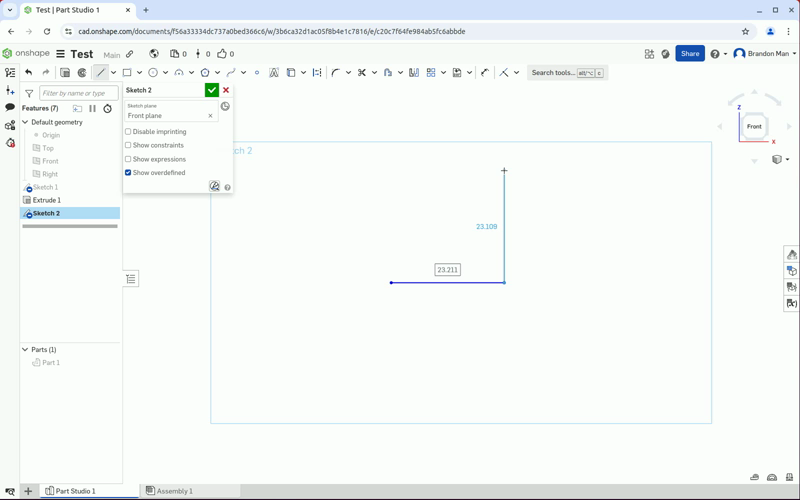
key_down(shift)
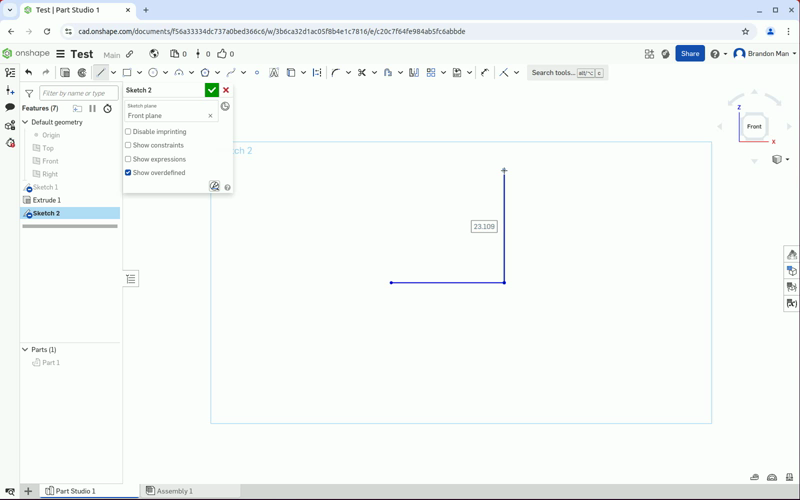
mouse_move(391, 170)
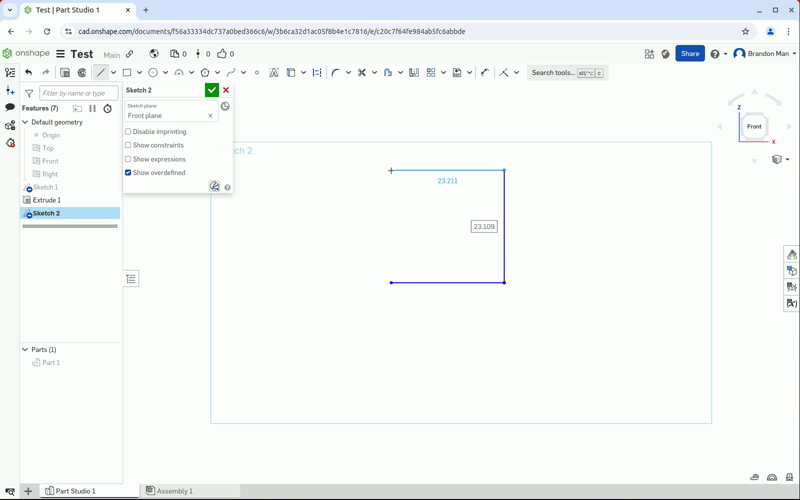
click(391, 170)
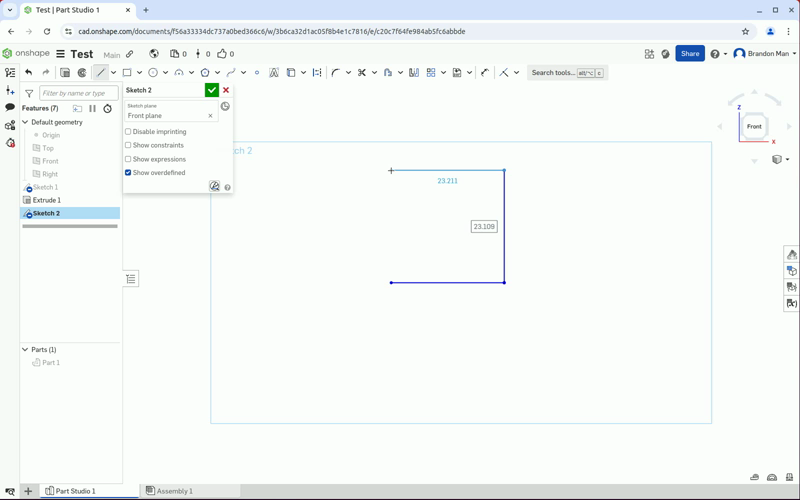
key_up(shift)
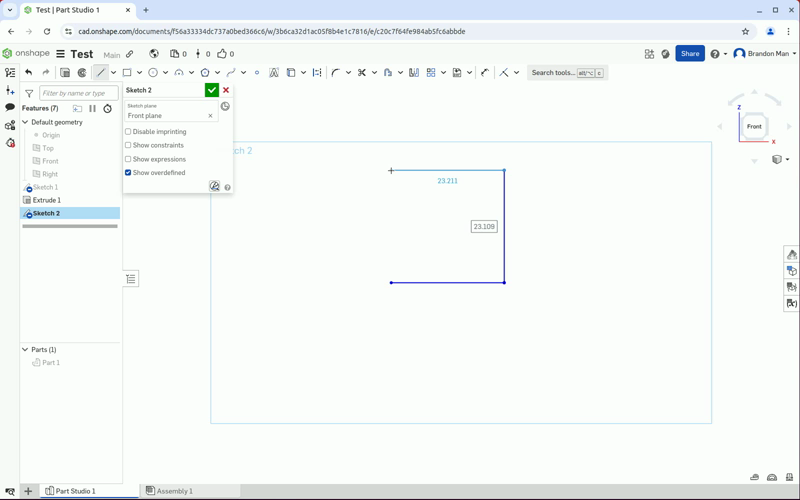
key_down(shift)
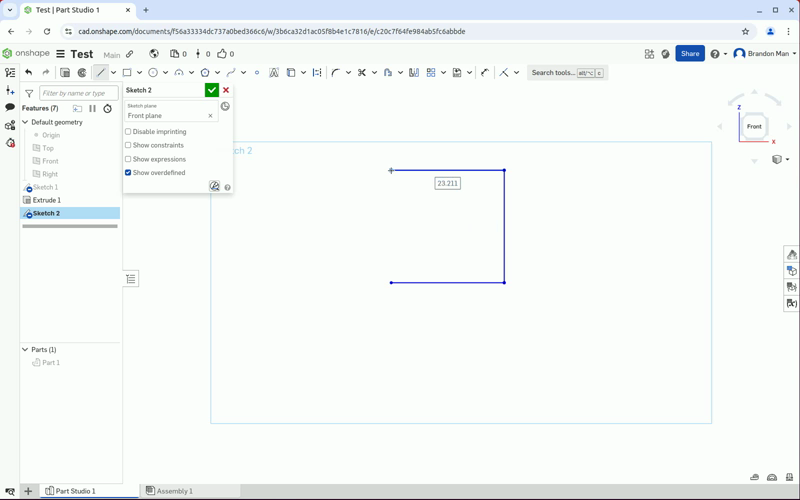
mouse_move(391, 282)
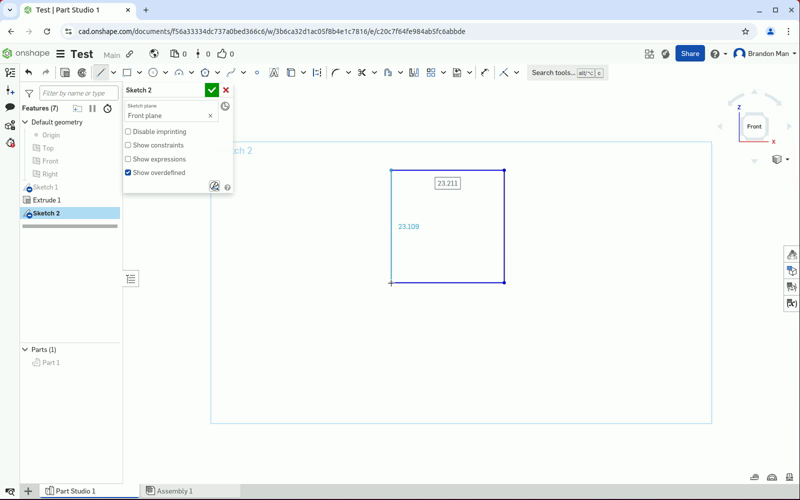
key_up(shift)
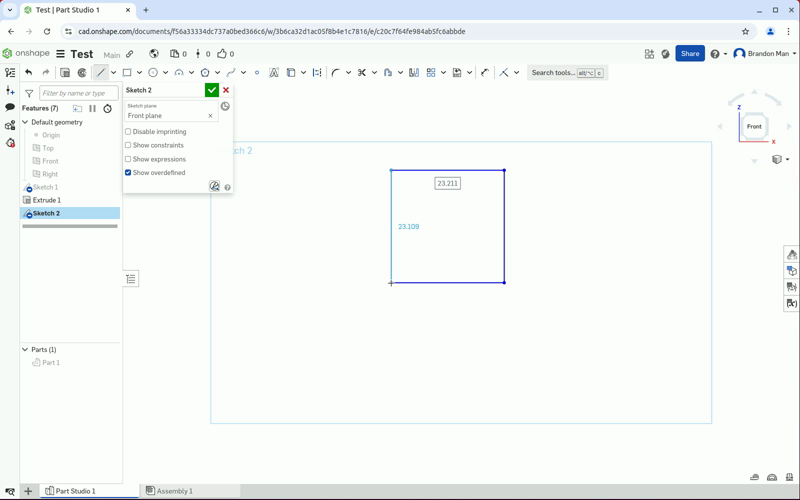
click(391, 282)
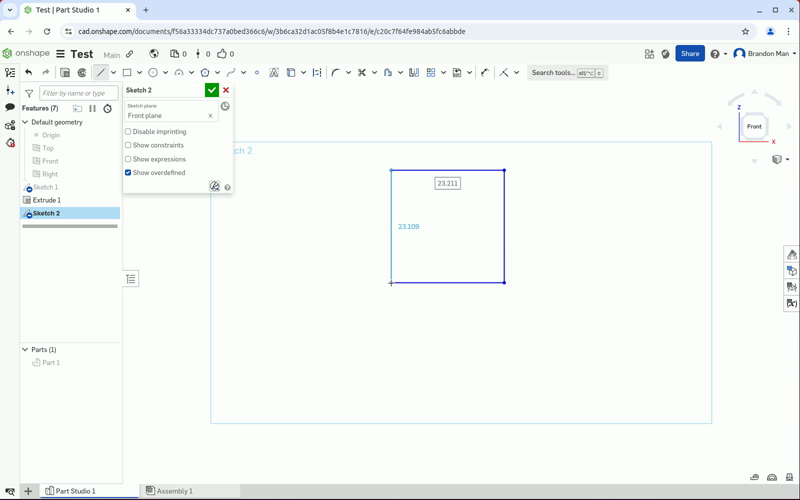
key(esc)
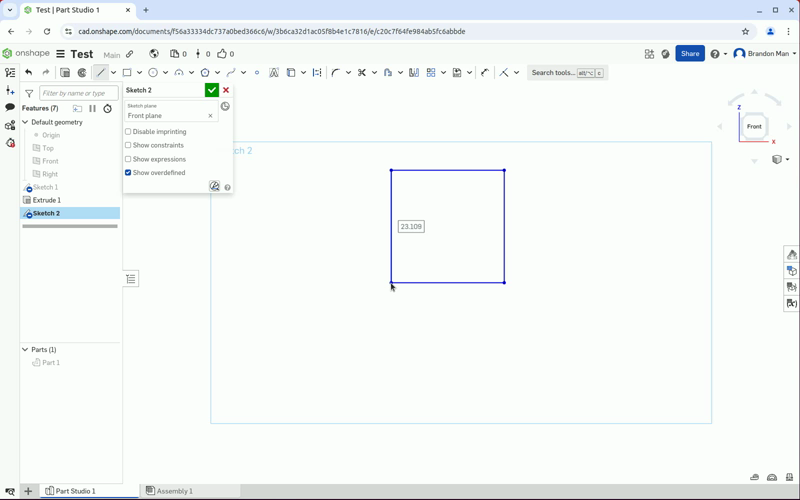
key(c)
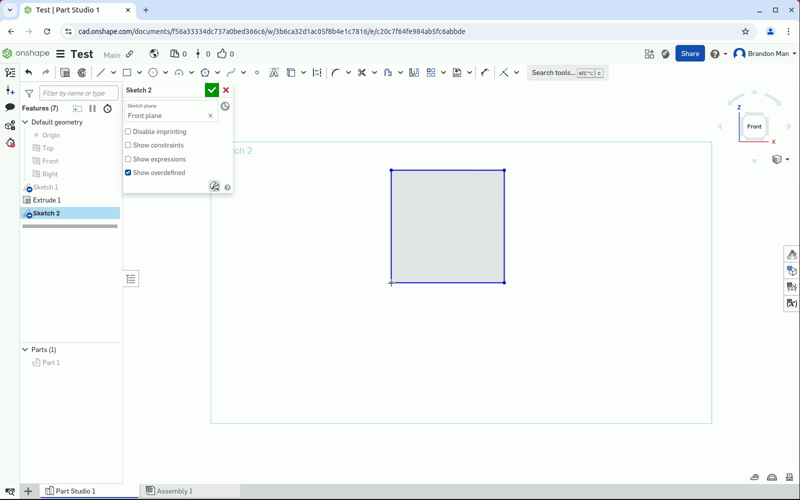
key_down(shift)
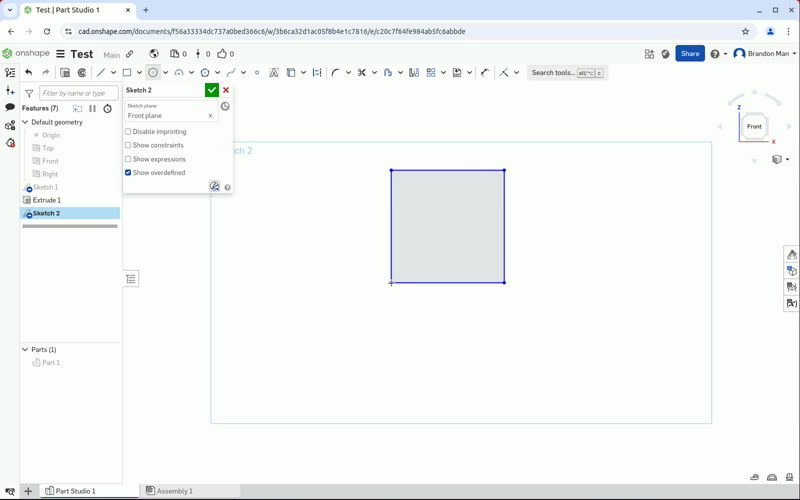
mouse_move(448, 226)
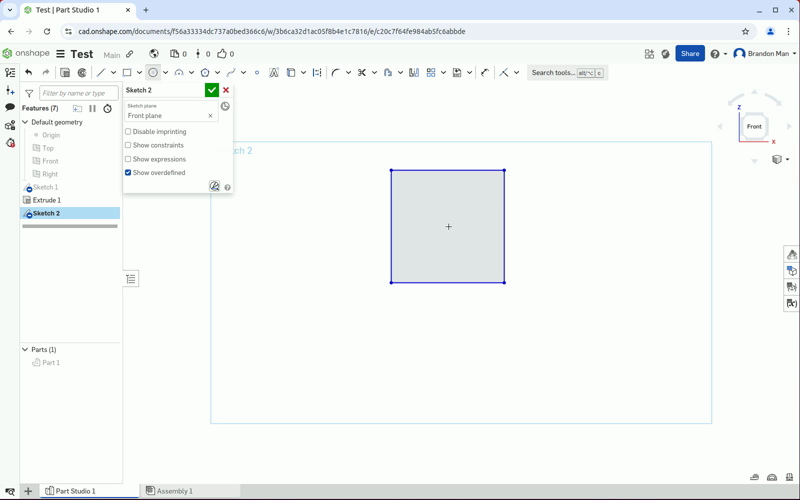
click(448, 226)
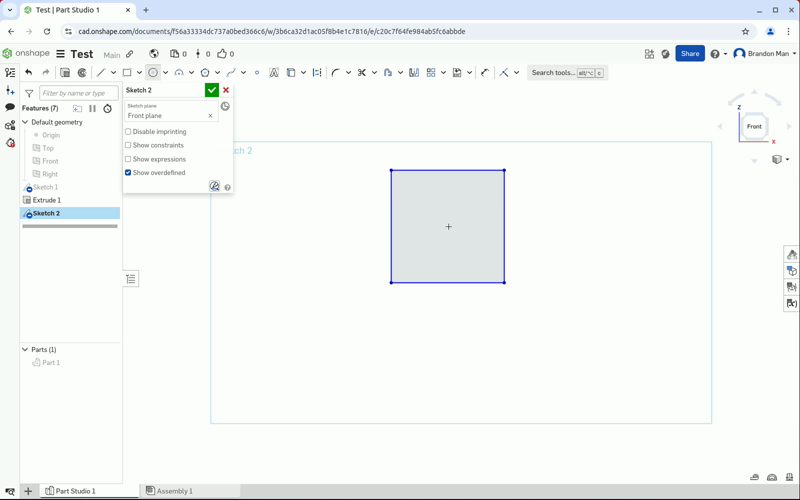
key_up(shift)
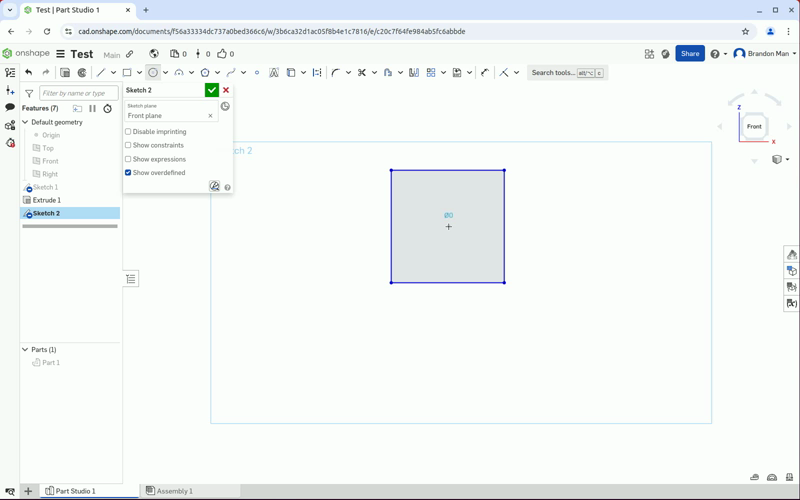
mouse_move(468, 226)
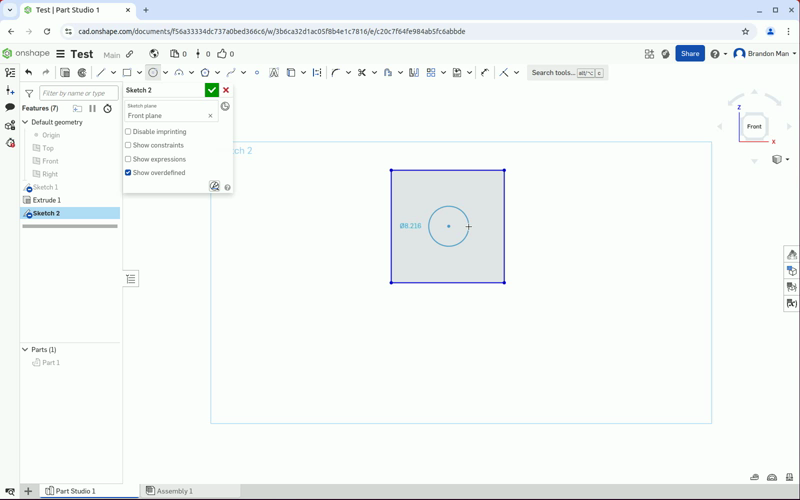
click(468, 226)
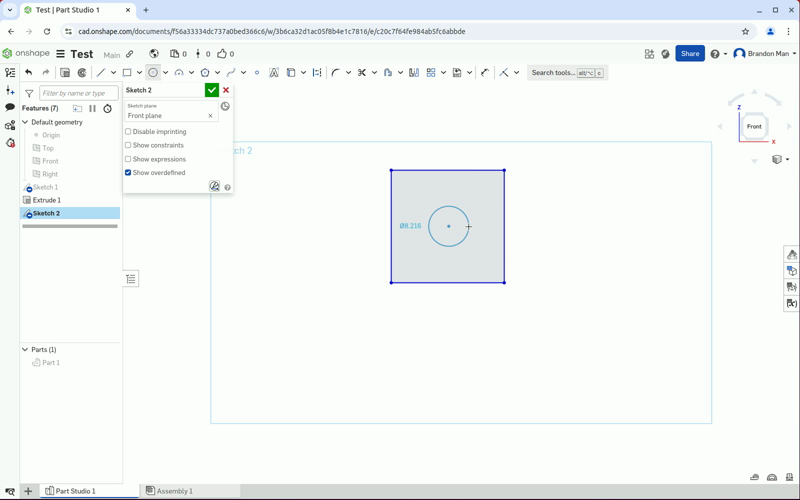
key(esc)
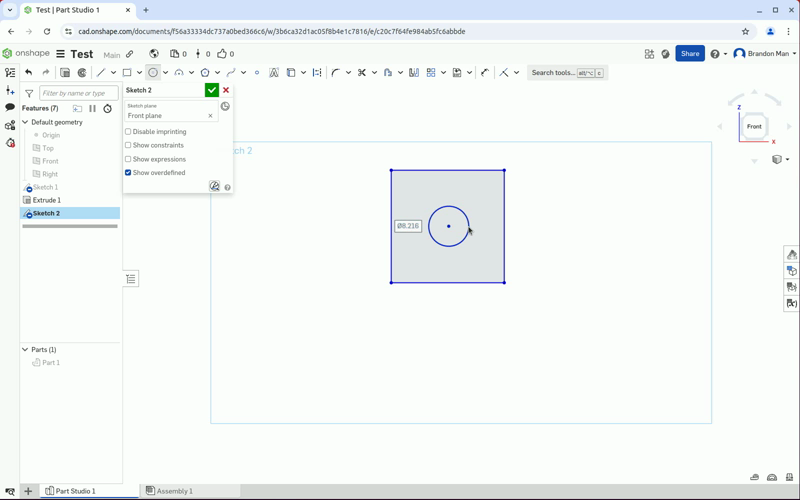
mouse_move(411, 264)
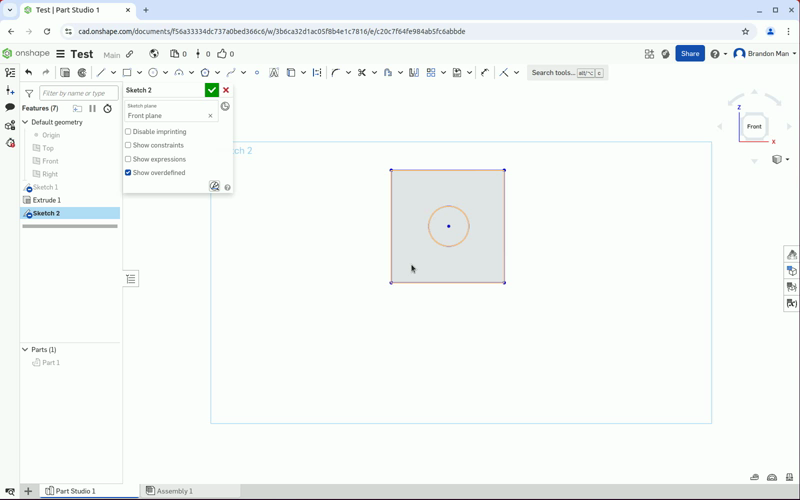
click(411, 264)
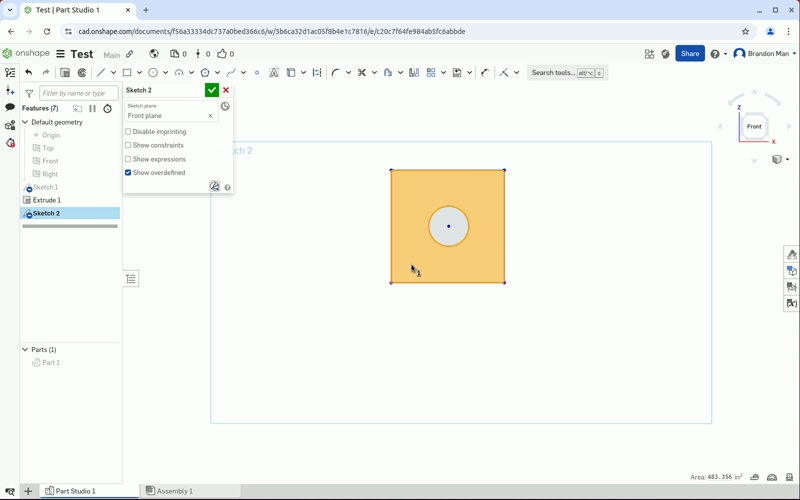
mouse_move(73, 352)
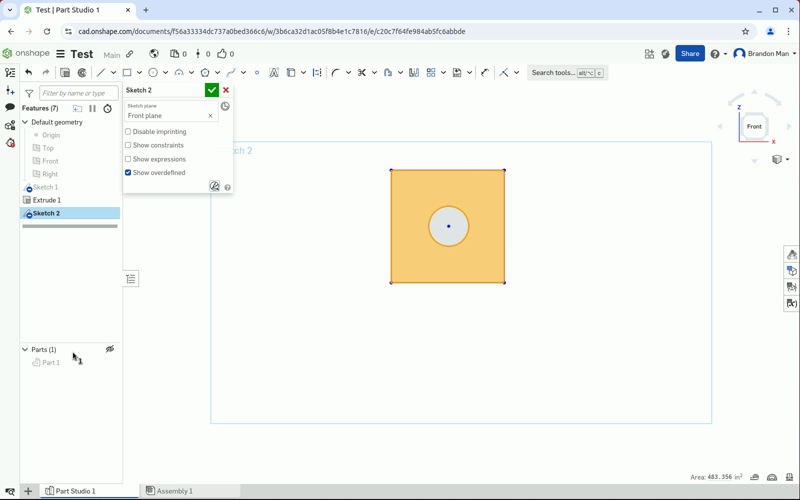
key(shift+y)
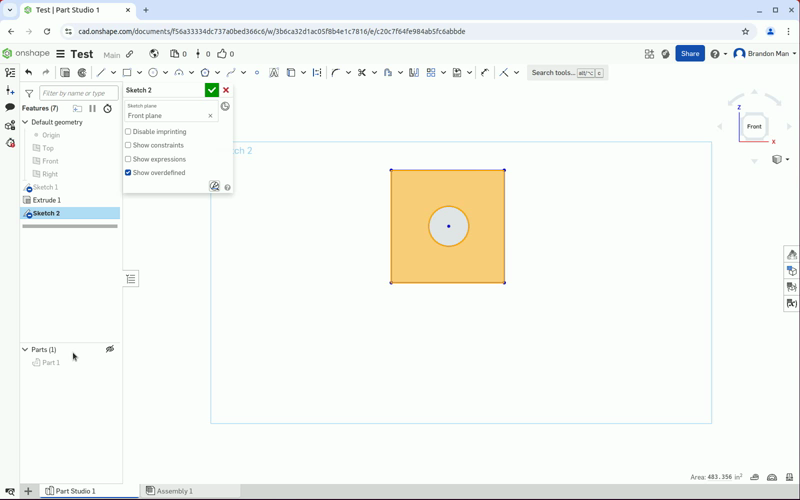
key(shift+e)
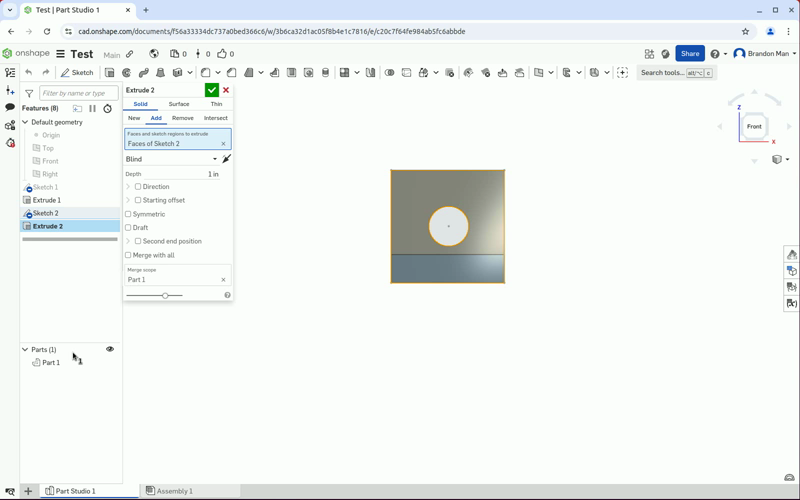
mouse_move(143, 106)
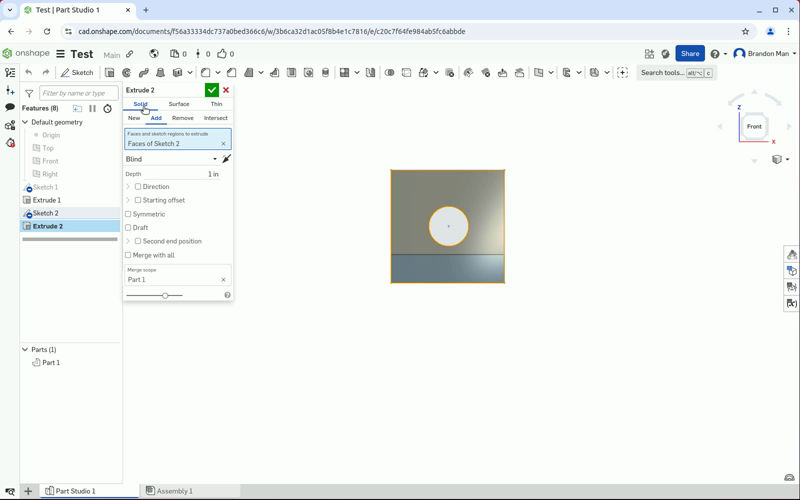
click(143, 106)
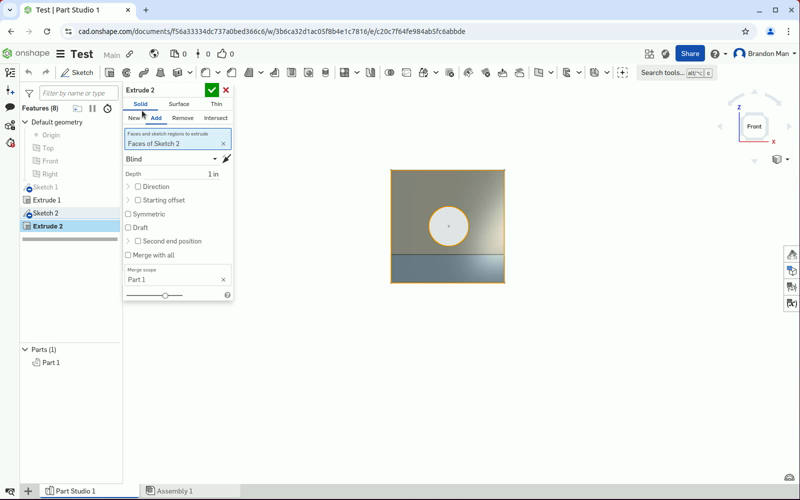
mouse_move(137, 120)
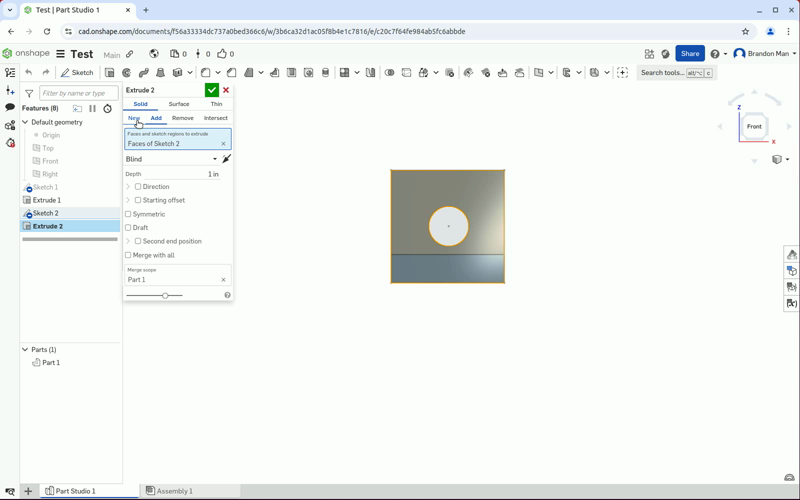
click(137, 120)
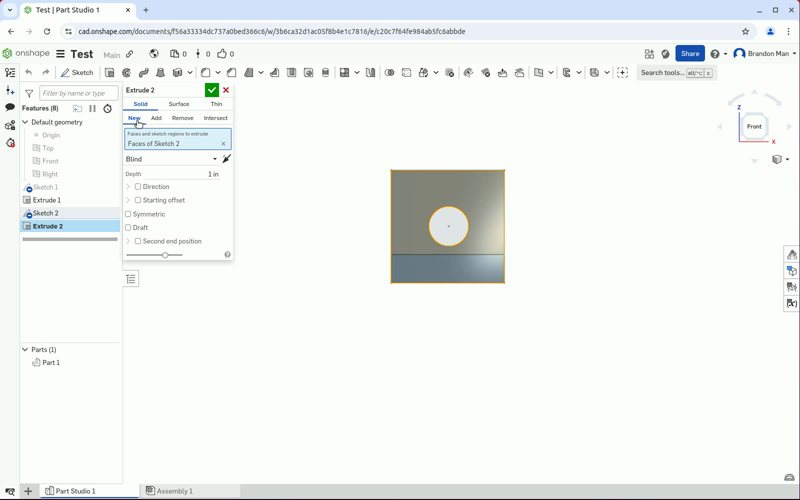
key(tab, 4)
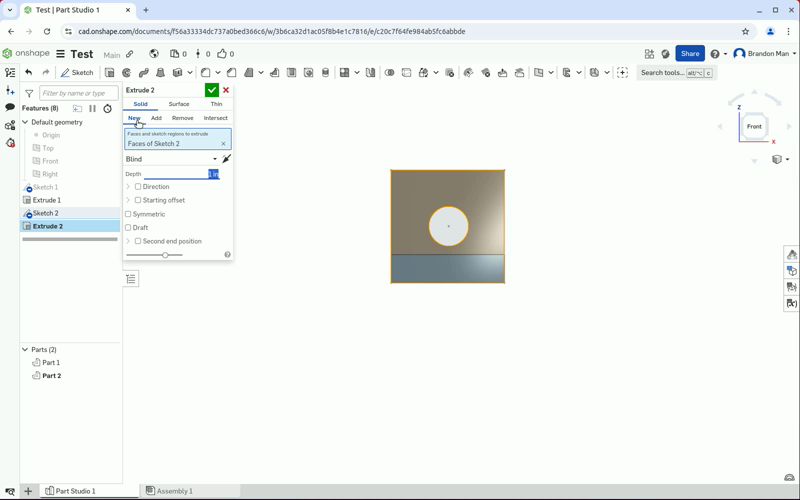
text(5.777)
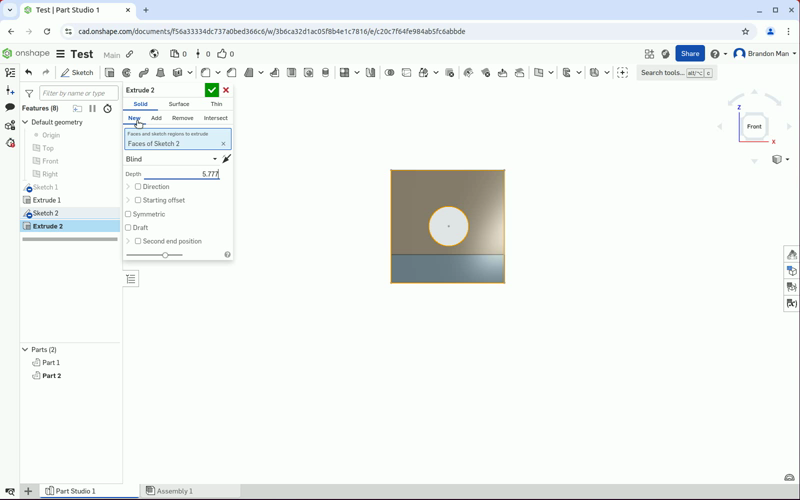
key(enter)
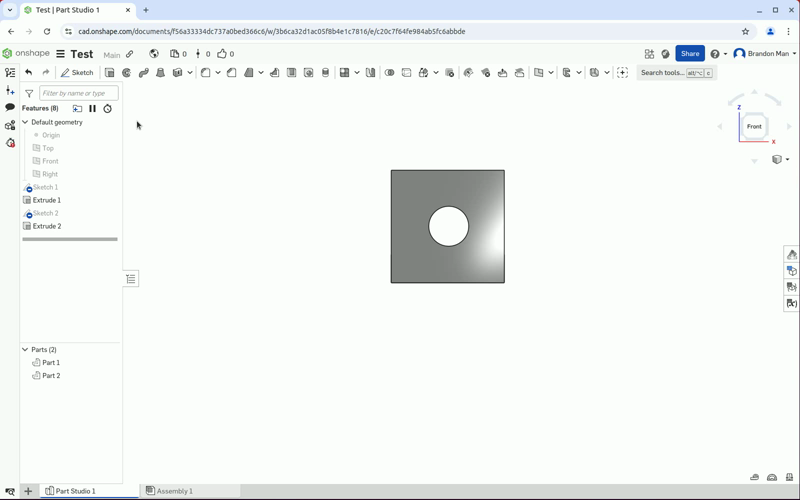
key(shift+h)
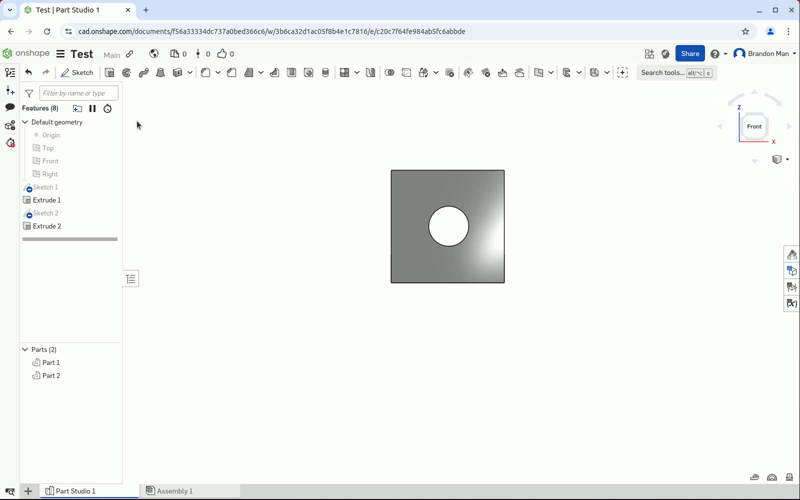
key(shift+h)
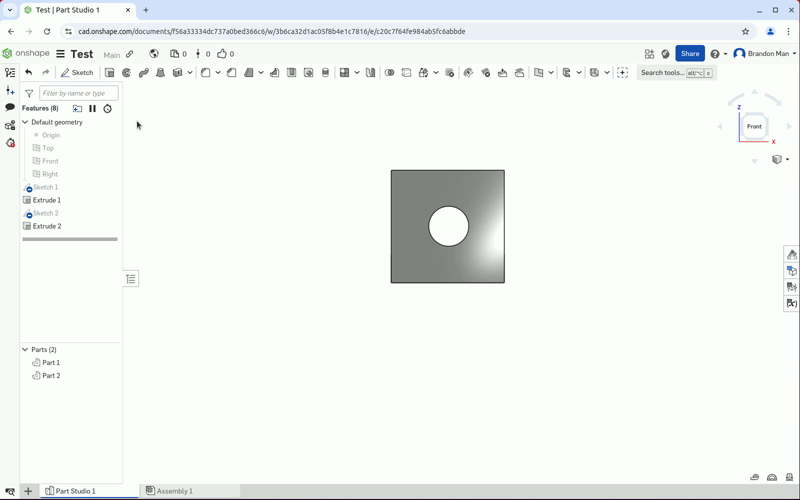
mouse_move(73, 189)
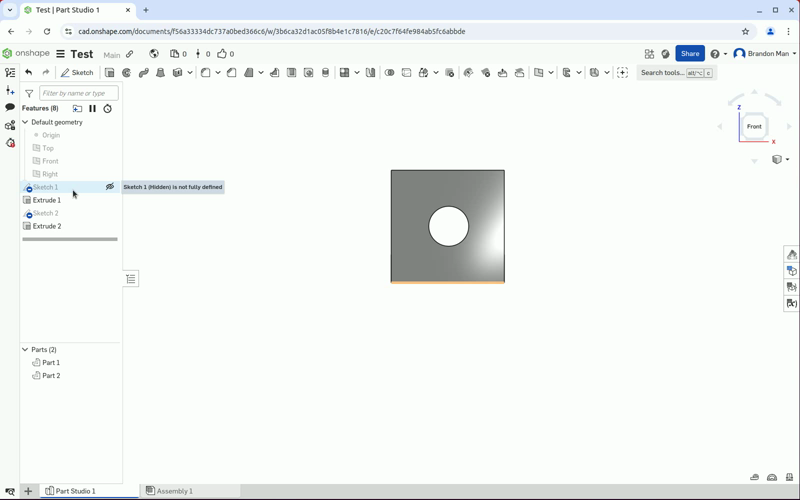
click(73, 189)
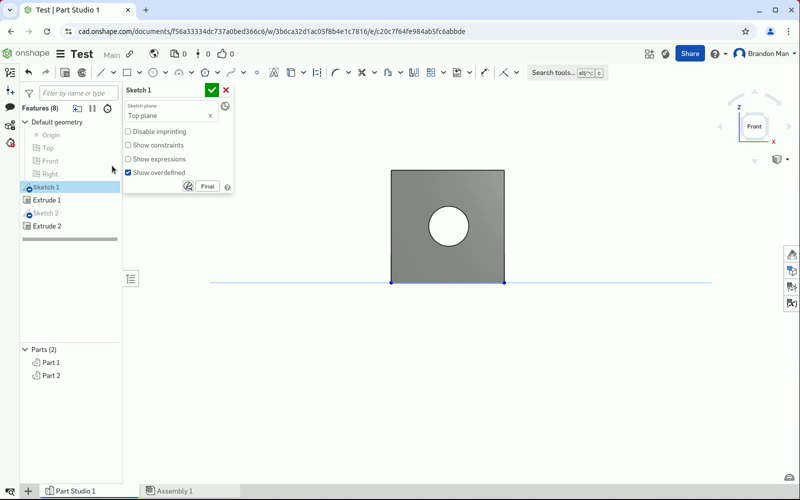
mouse_move(229, 92)
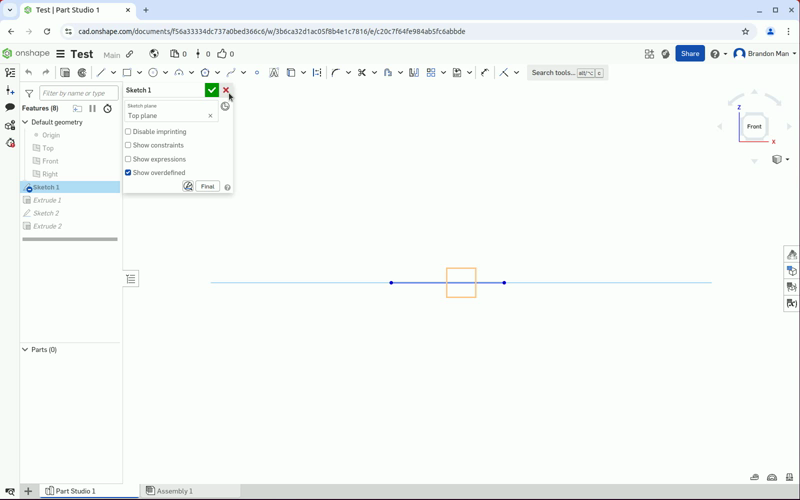
click(229, 92)
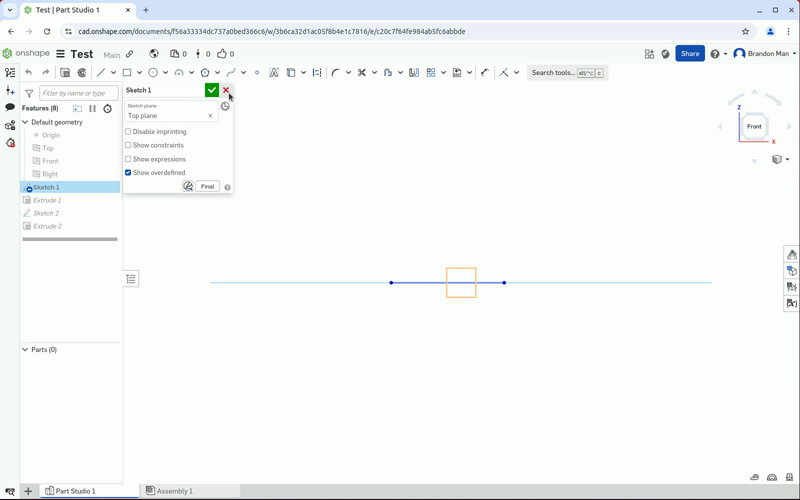
key(shift+s)
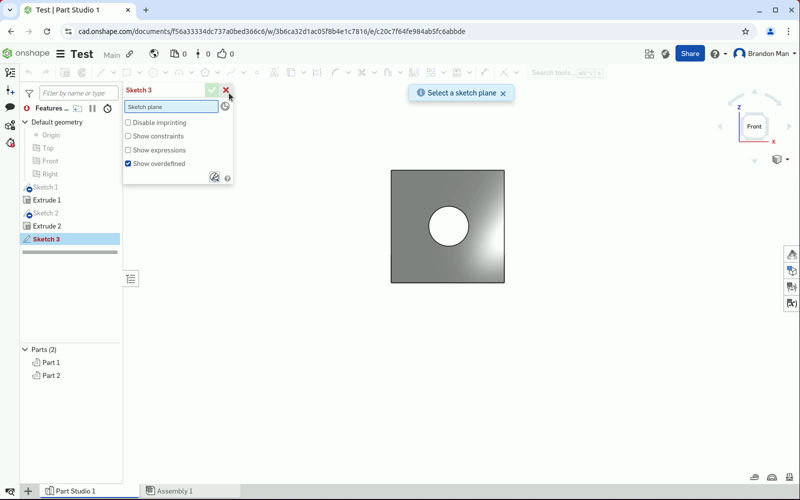
mouse_move(73, 163)
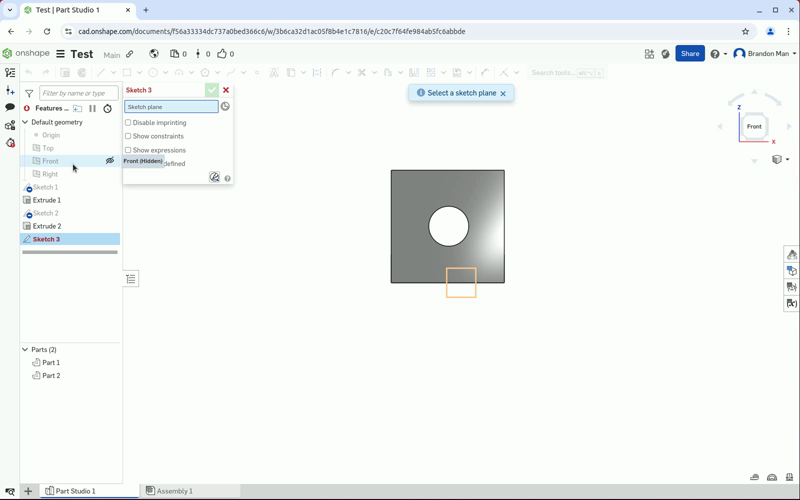
click(73, 163)
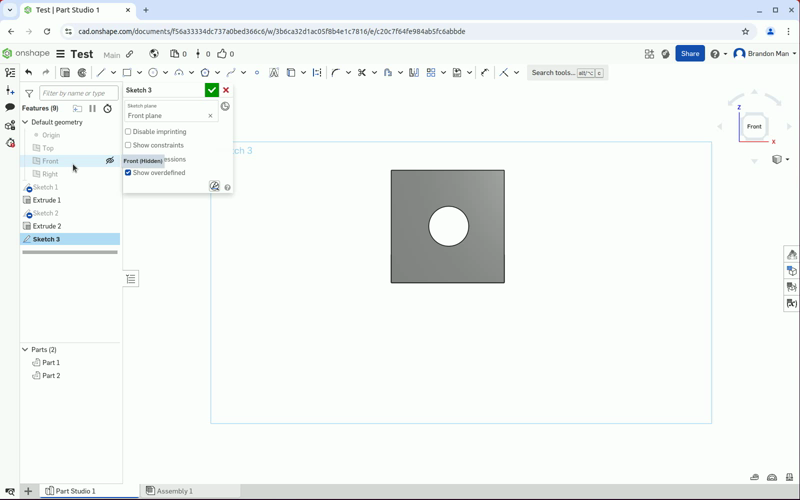
mouse_move(73, 352)
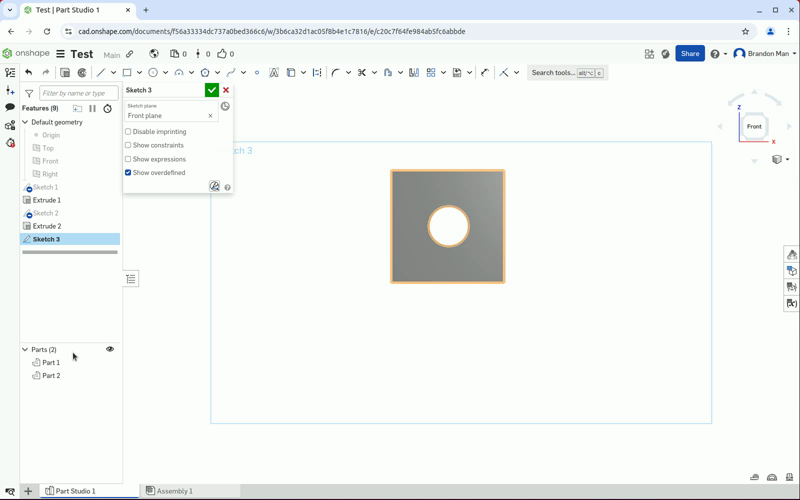
key(y)
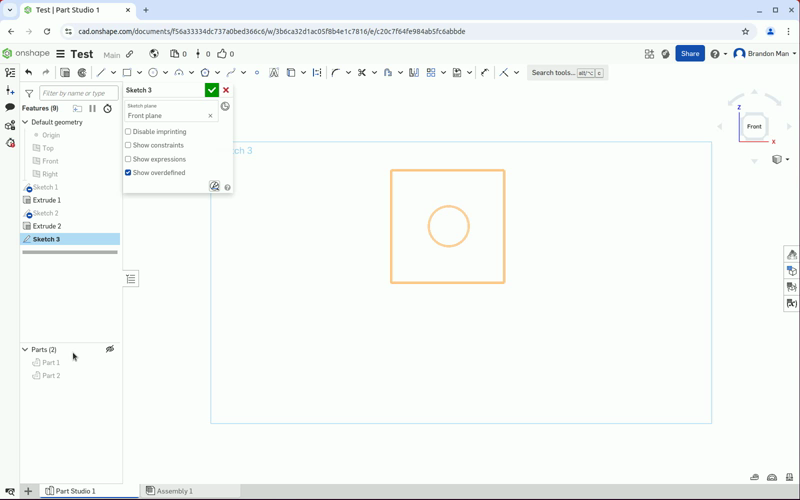
key(l)
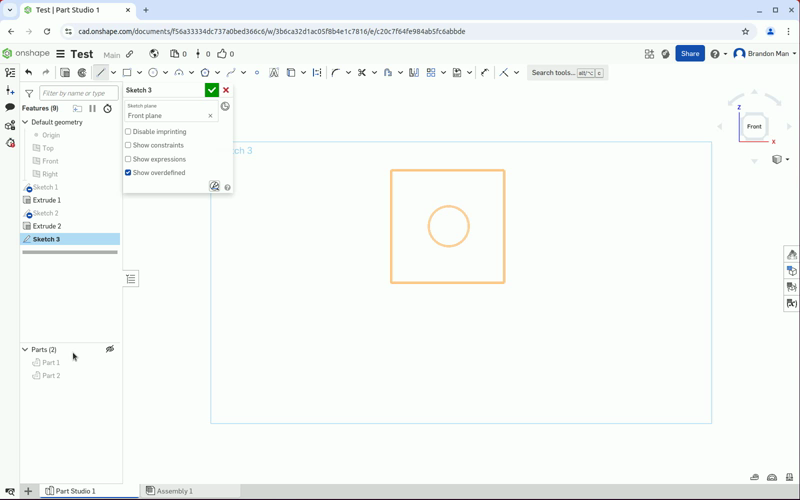
key_down(shift)
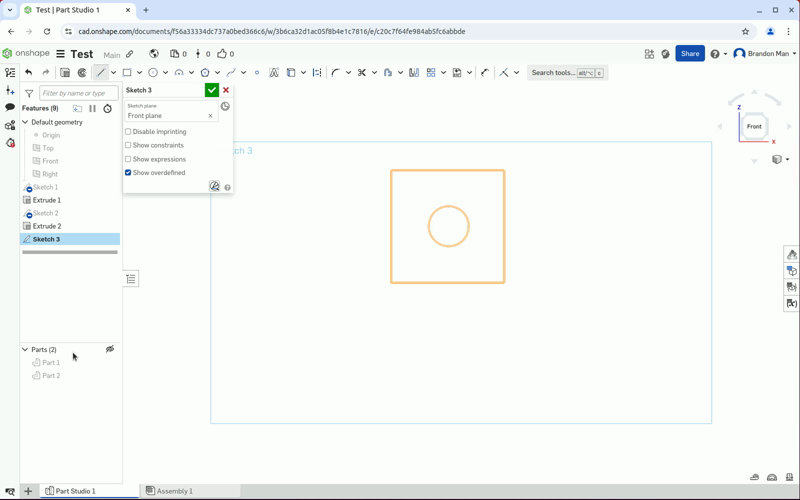
mouse_move(391, 282)
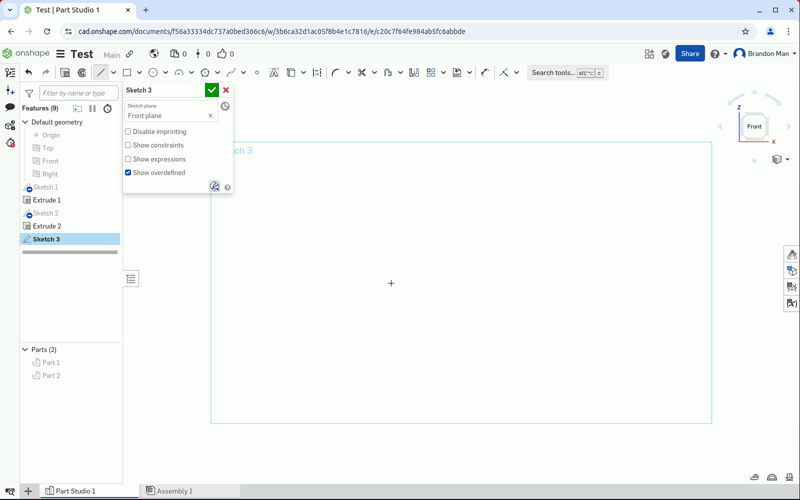
click(391, 282)
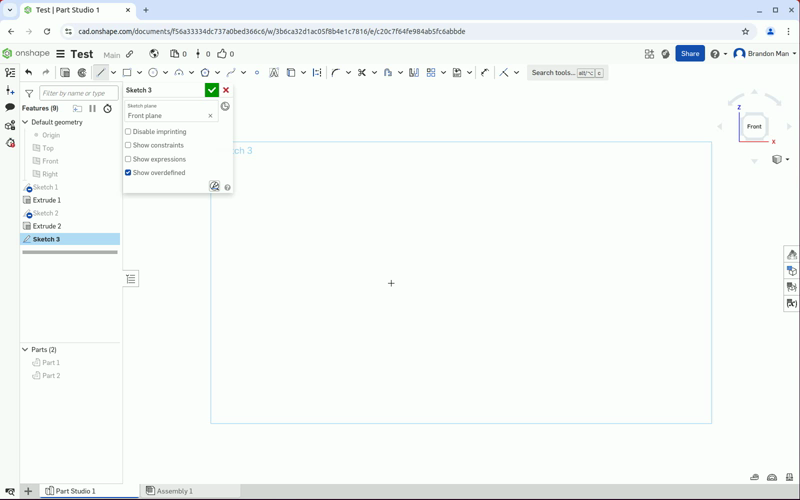
key_up(shift)
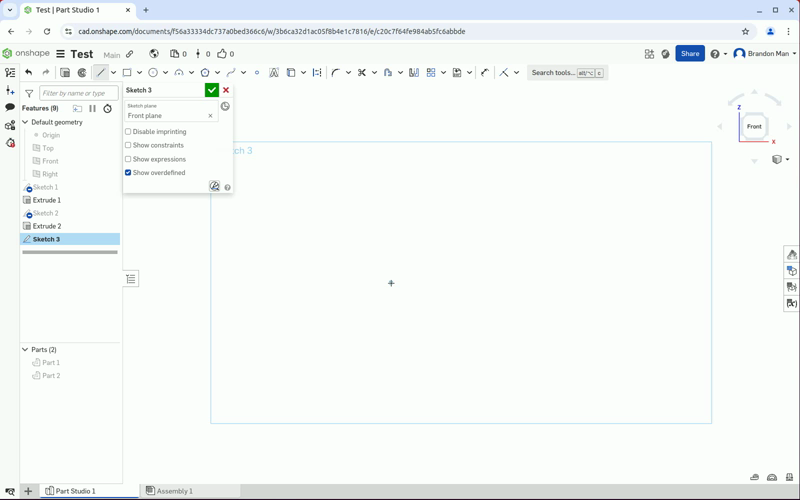
key_down(shift)
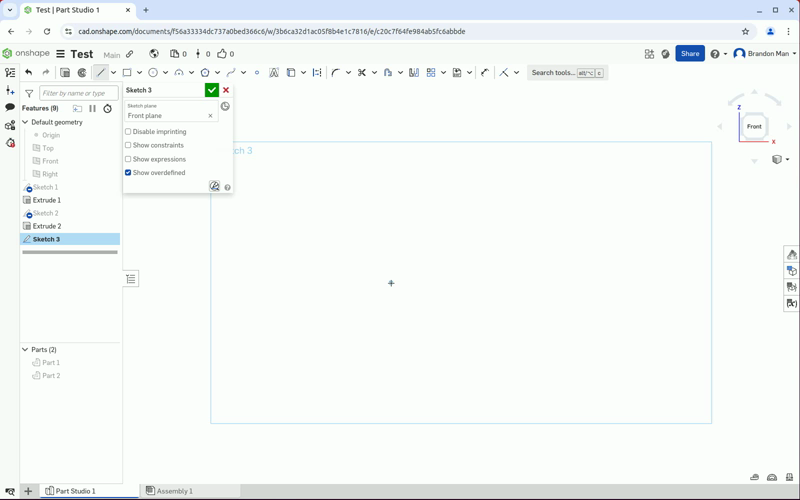
mouse_move(504, 282)
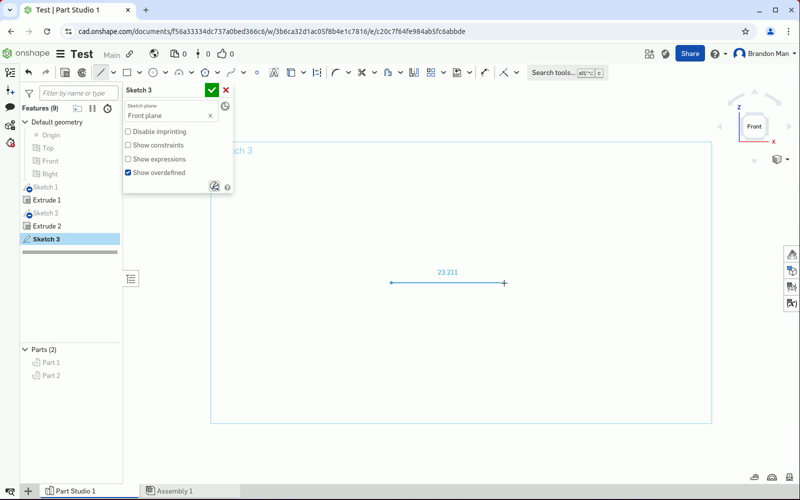
click(504, 282)
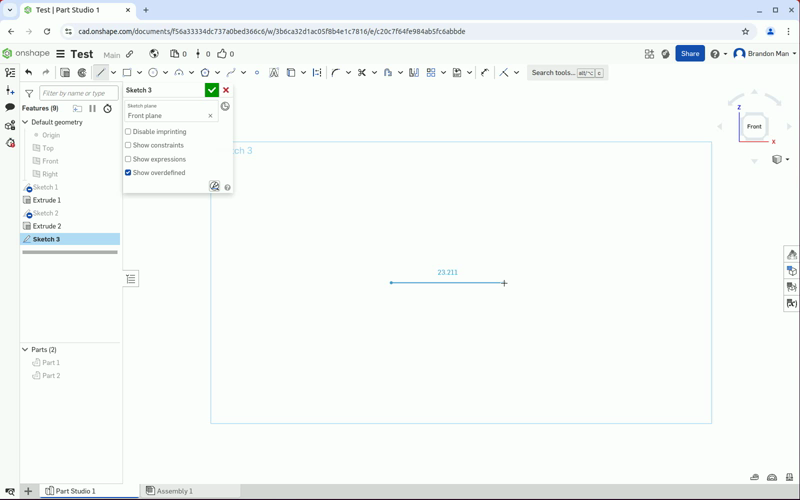
key_up(shift)
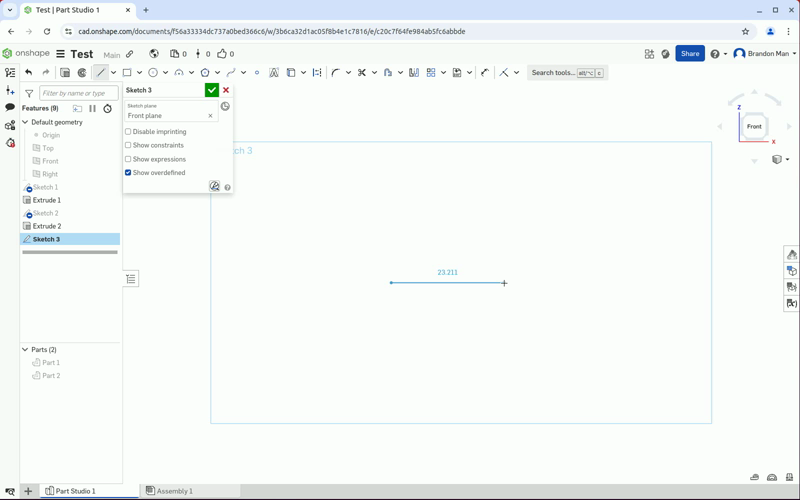
key_down(shift)
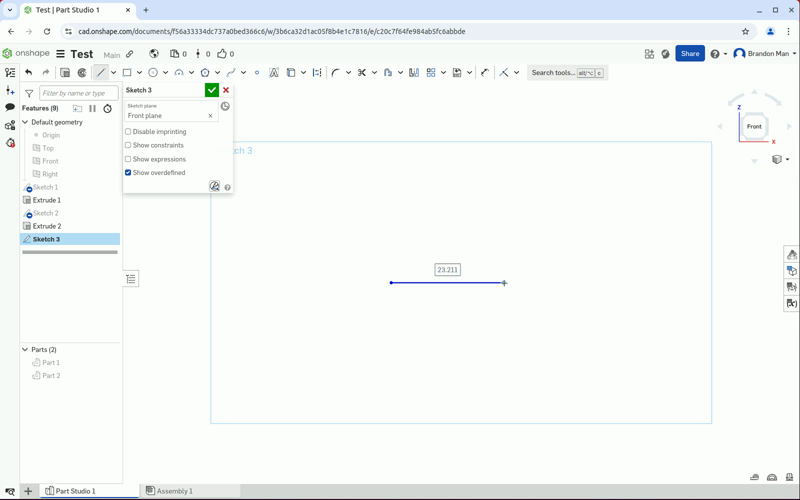
mouse_move(504, 170)
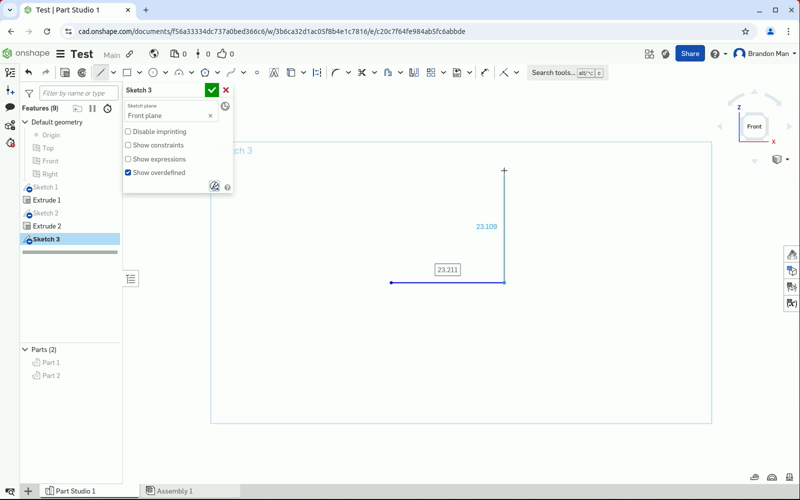
click(504, 170)
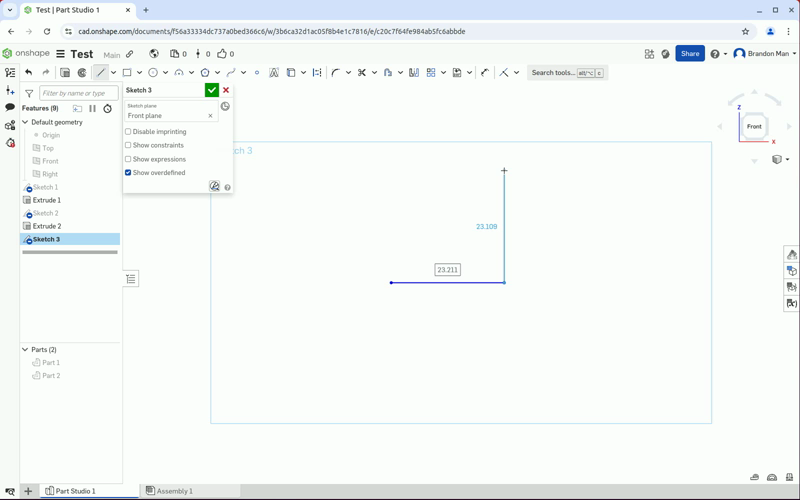
key_up(shift)
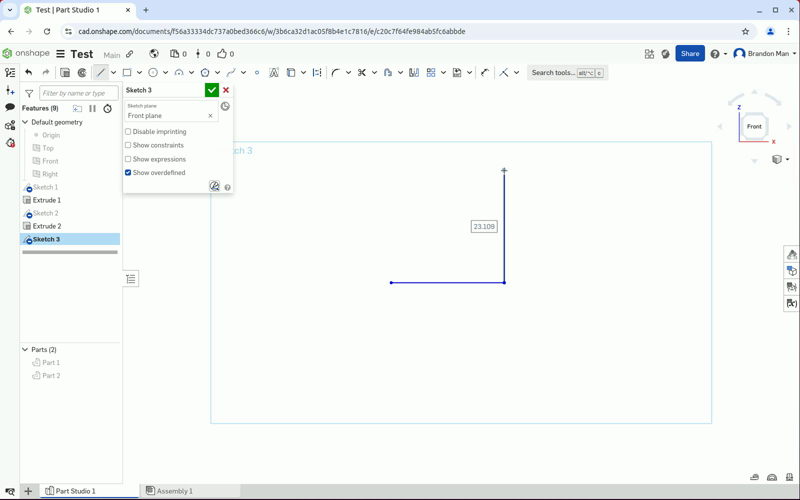
key_down(shift)
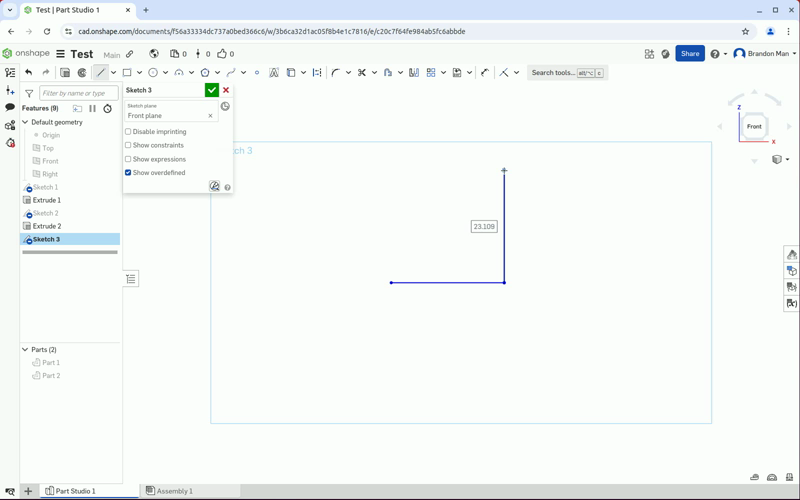
mouse_move(391, 170)
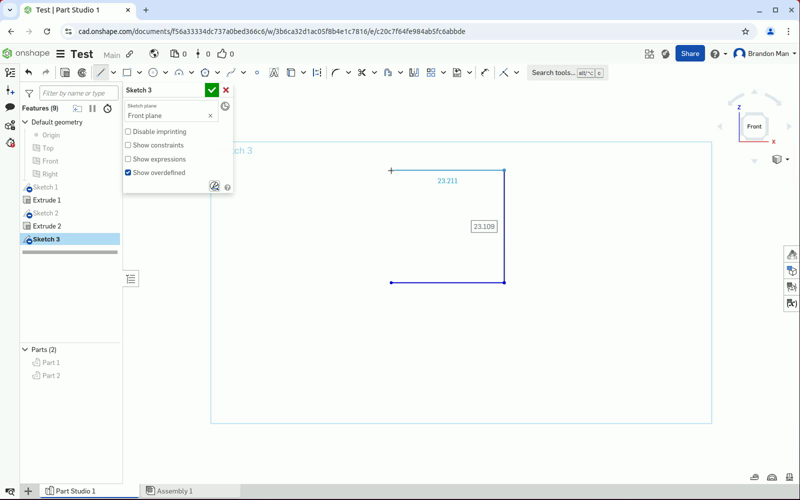
click(391, 170)
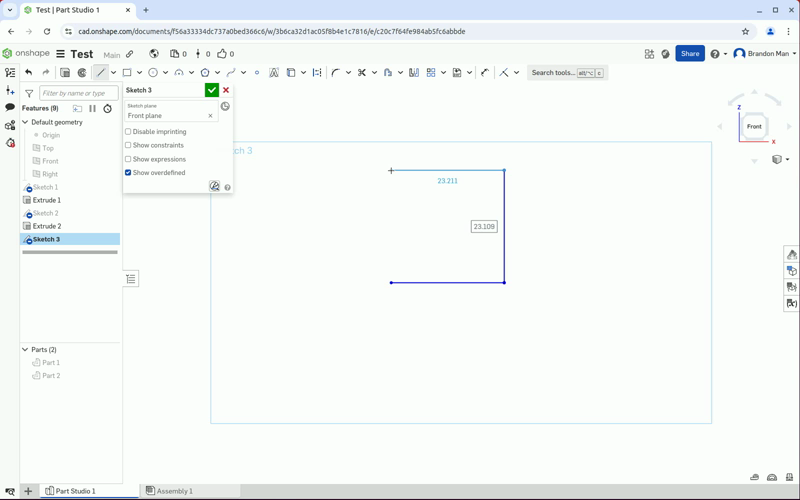
key_up(shift)
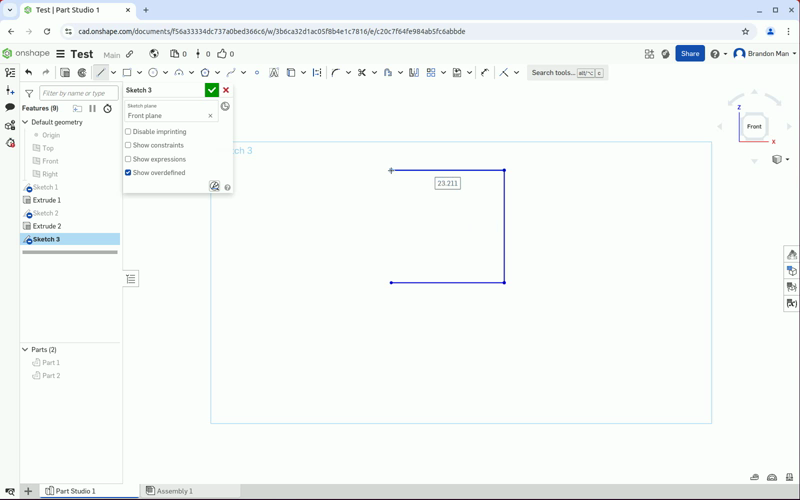
key_down(shift)
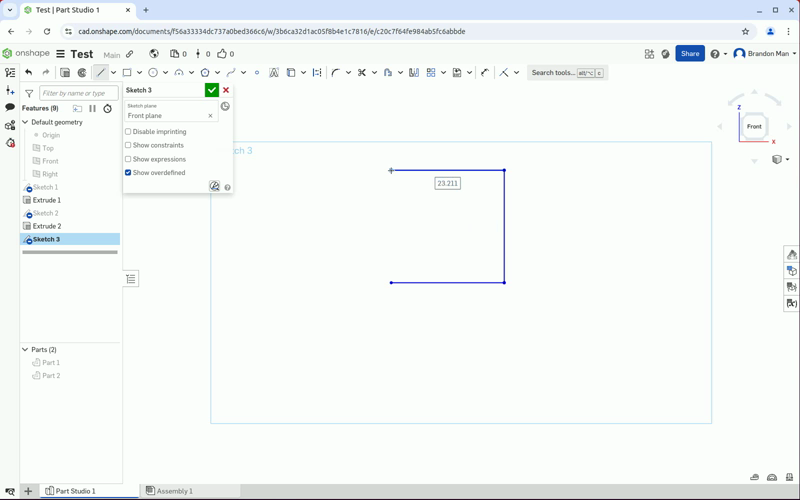
mouse_move(391, 282)
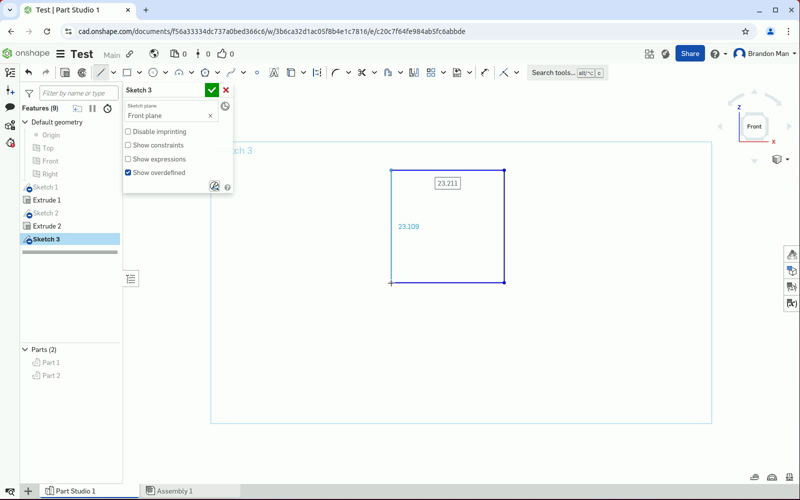
key_up(shift)
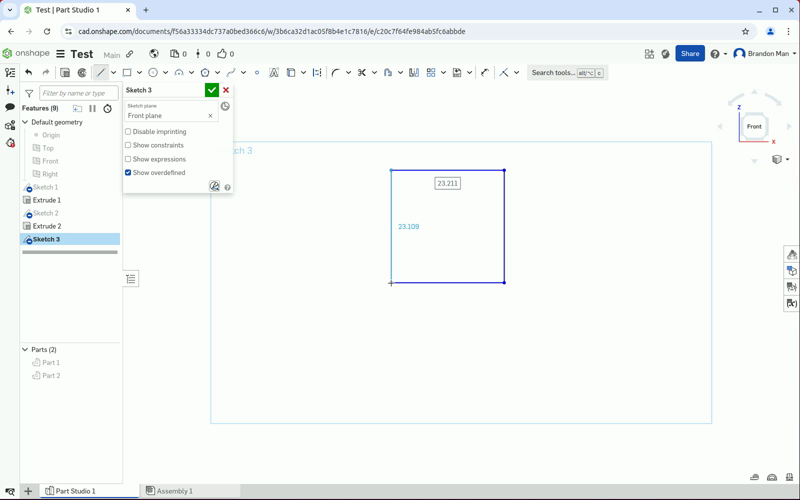
click(391, 282)
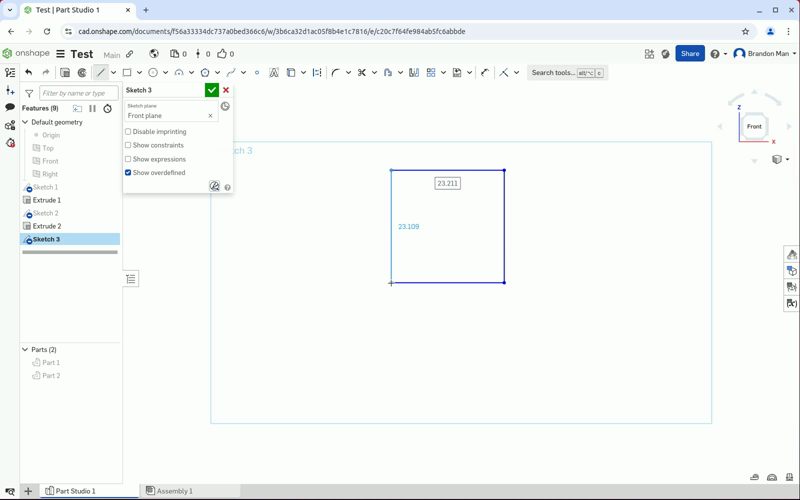
key(esc)
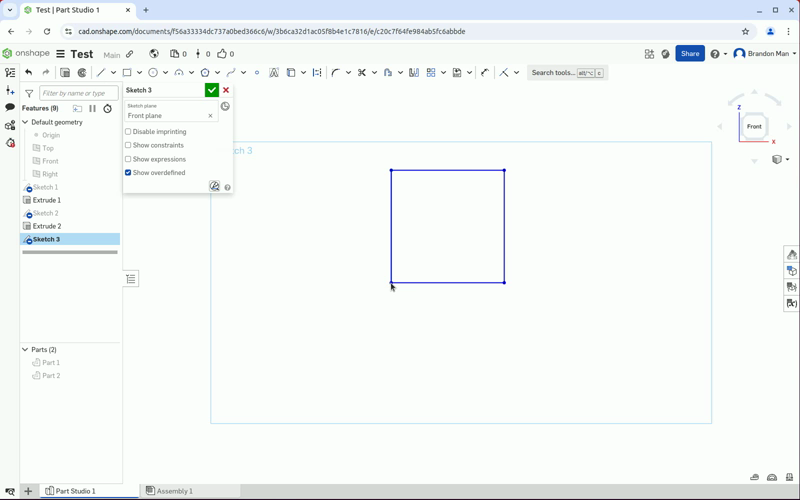
key(c)
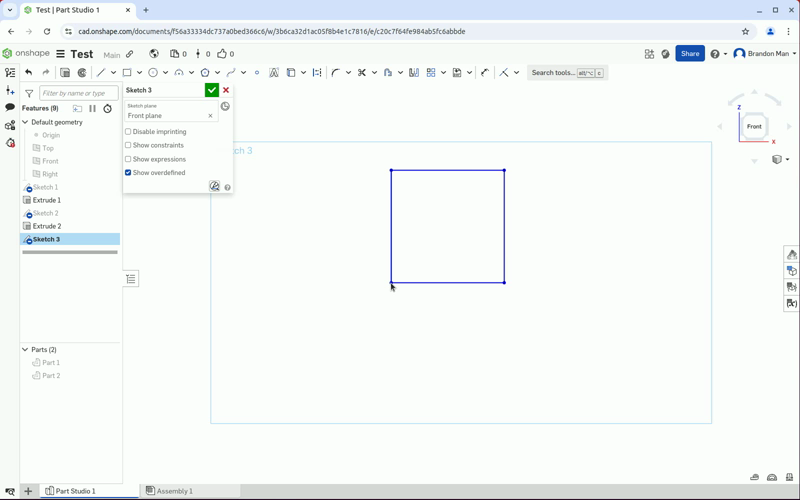
key_down(shift)
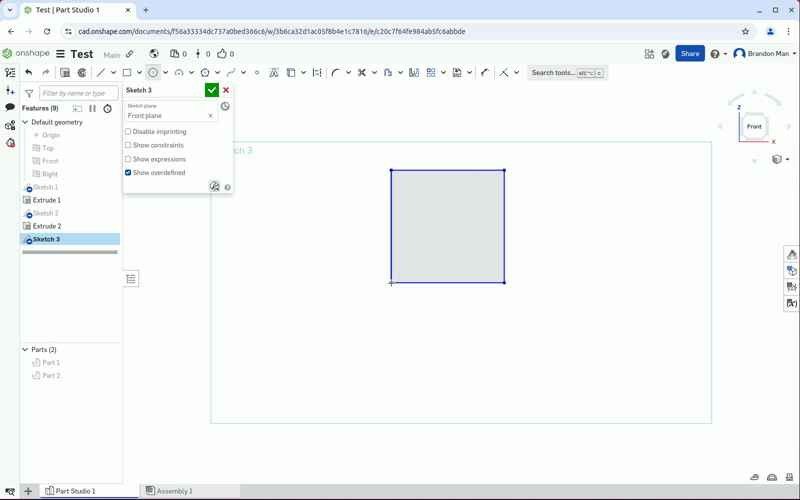
mouse_move(448, 226)
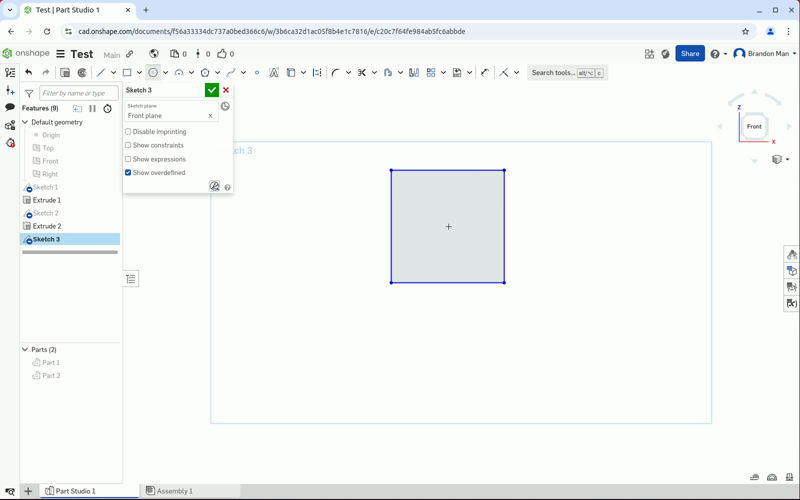
click(448, 226)
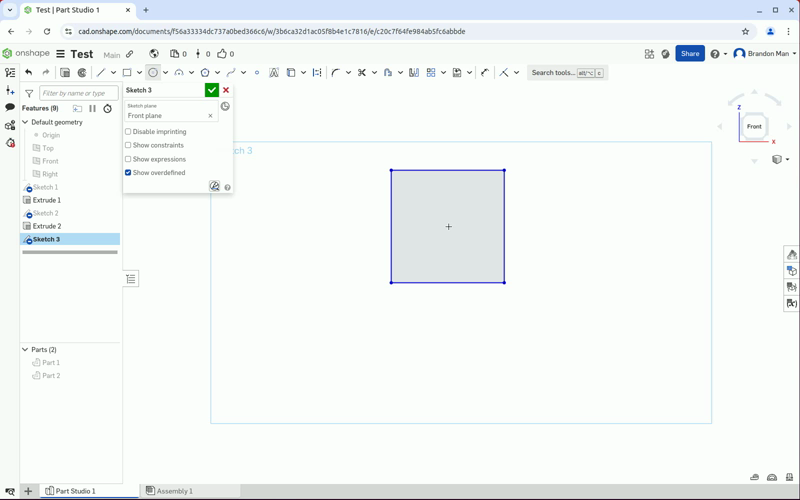
key_up(shift)
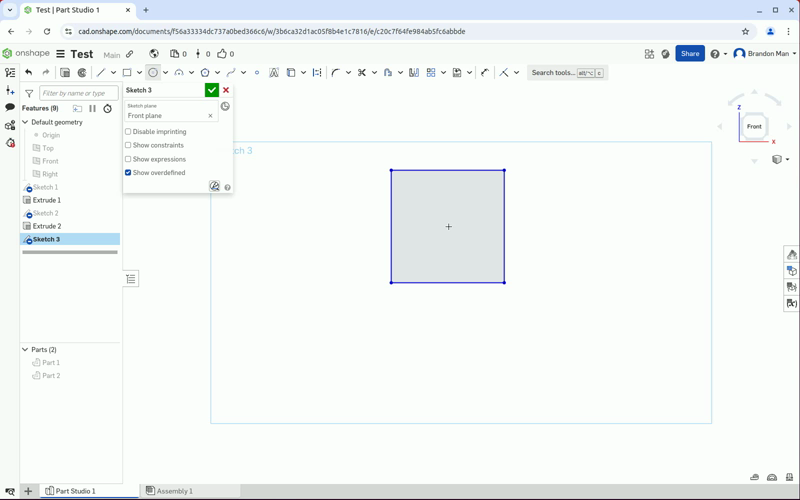
mouse_move(468, 226)
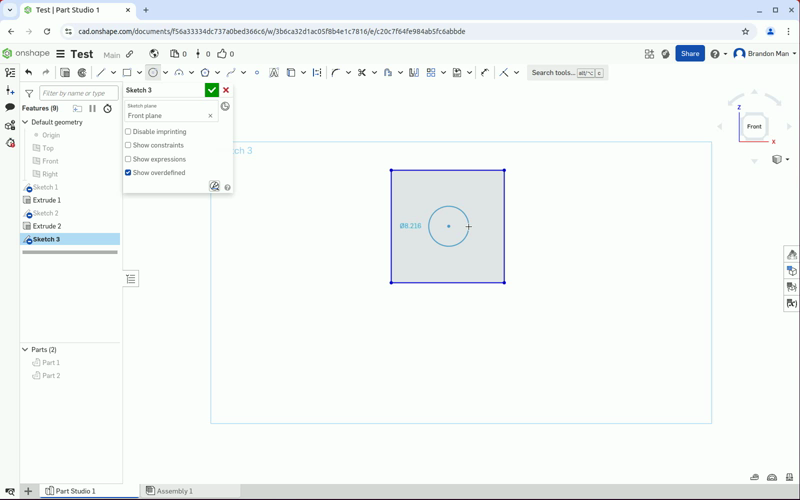
click(468, 226)
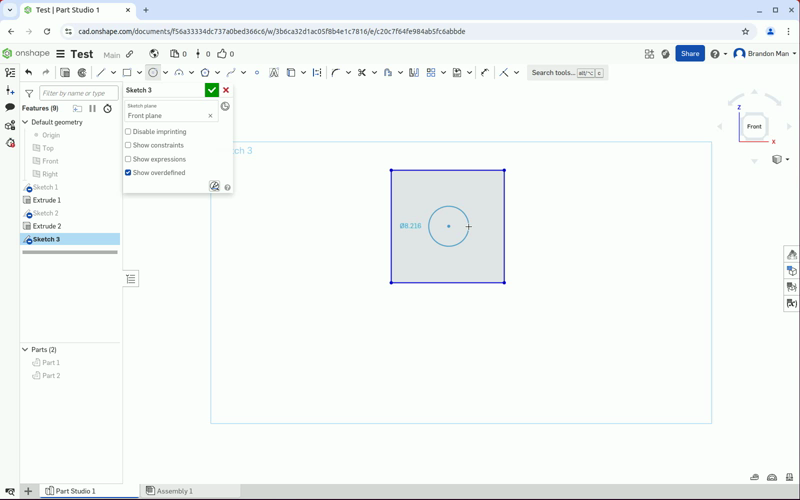
key(esc)
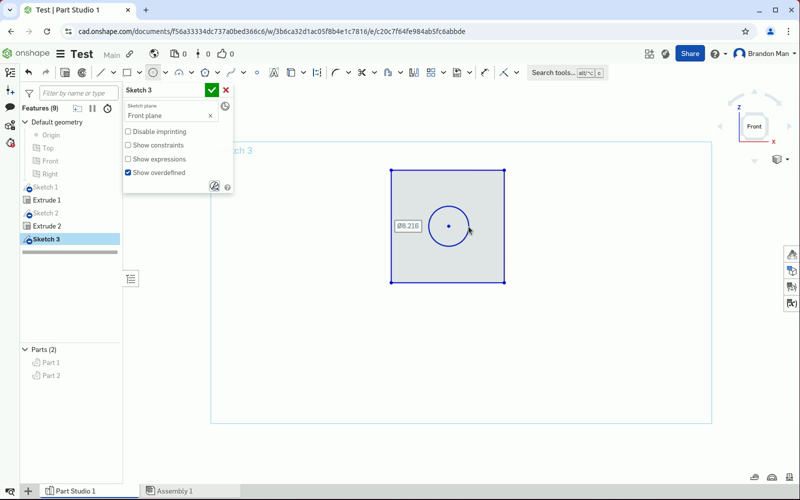
mouse_move(451, 260)
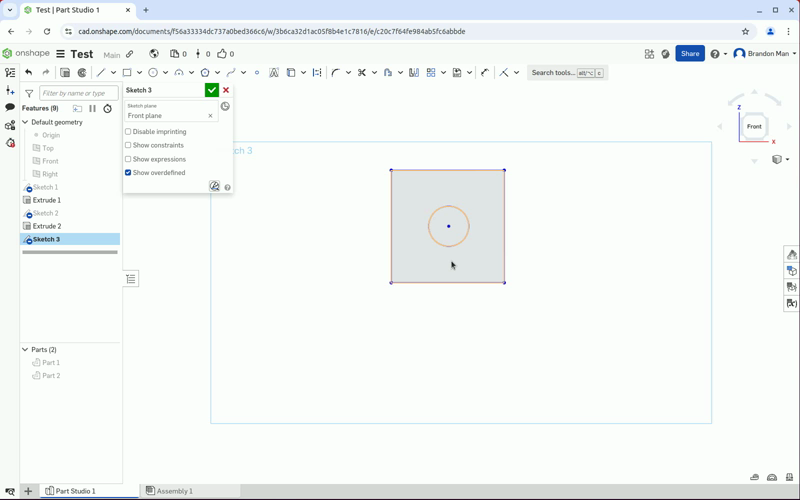
click(451, 260)
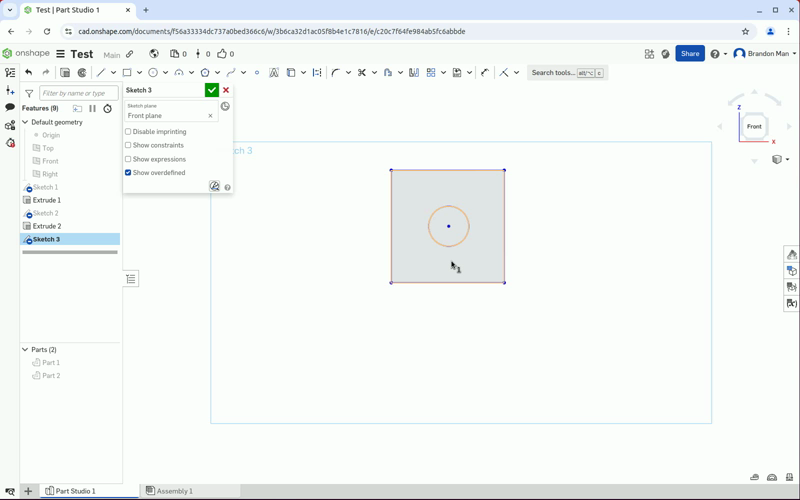
mouse_move(73, 352)
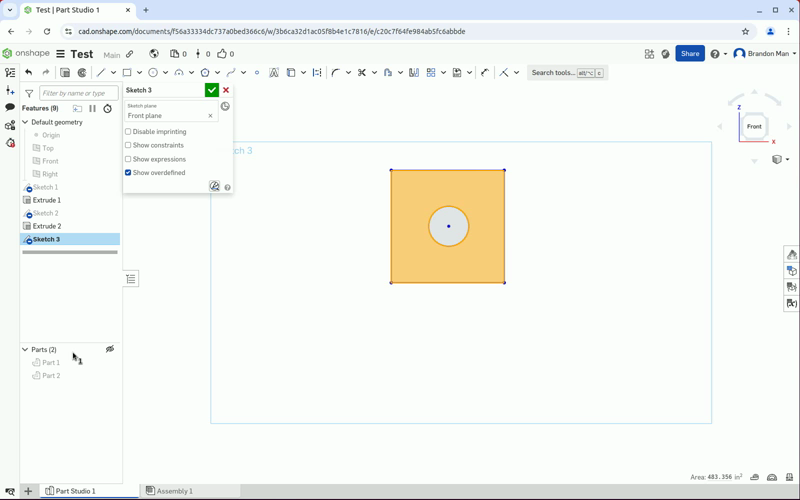
key(shift+y)
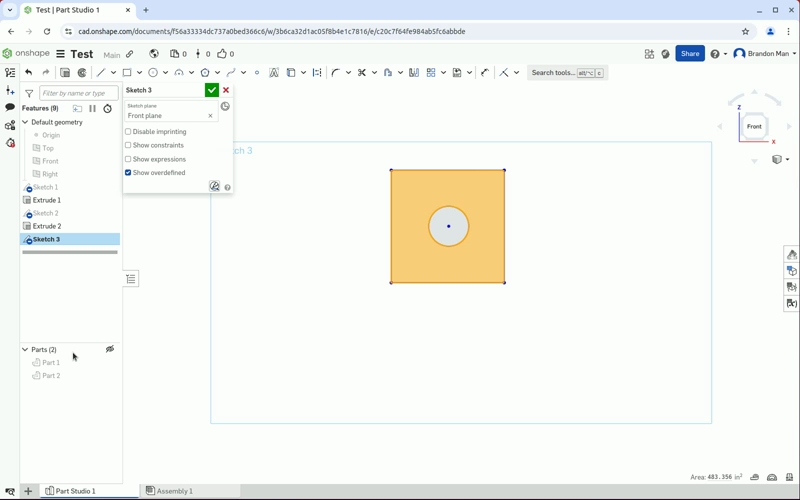
key(shift+e)
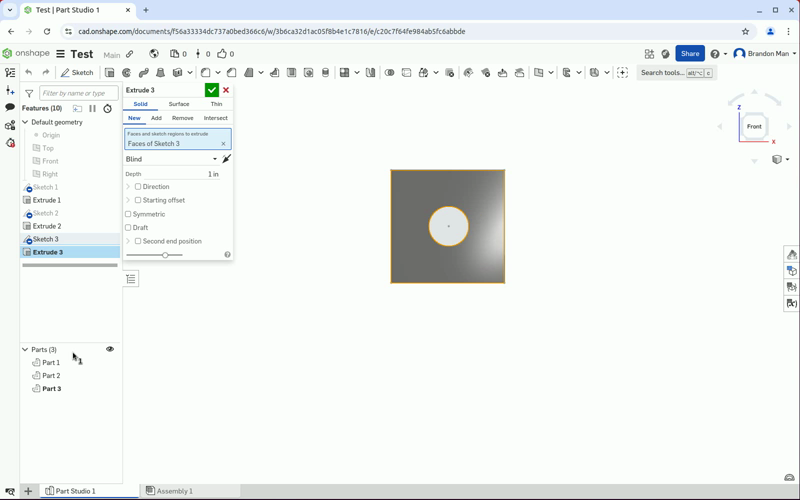
mouse_move(143, 106)
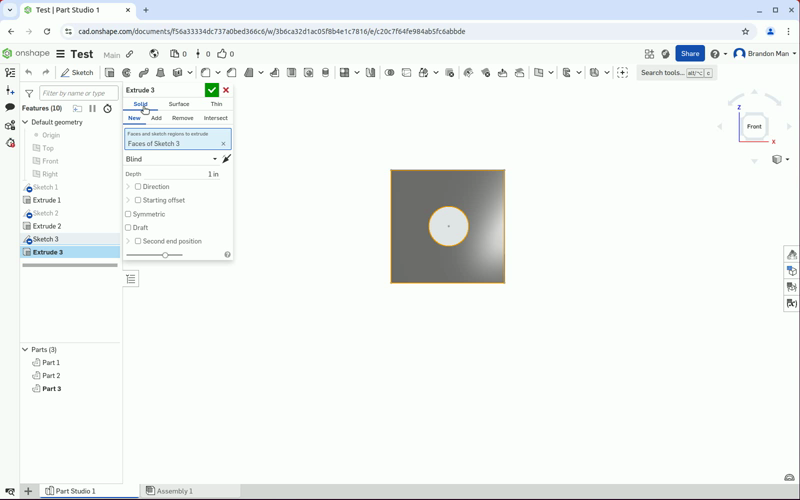
click(143, 106)
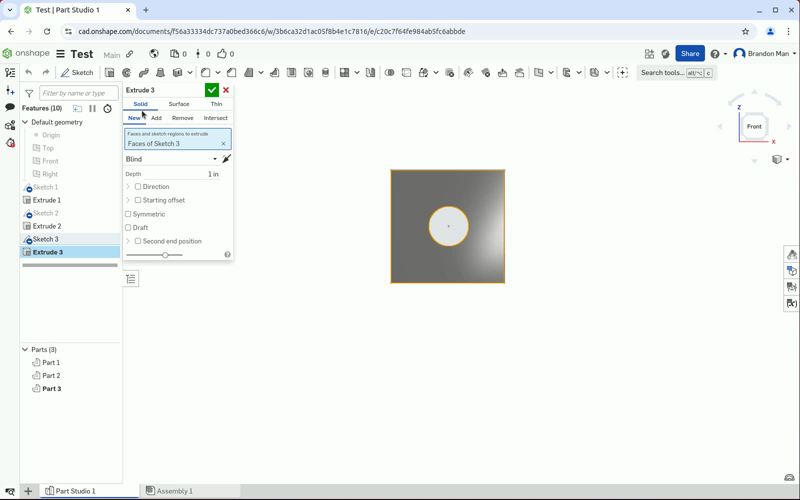
mouse_move(137, 120)
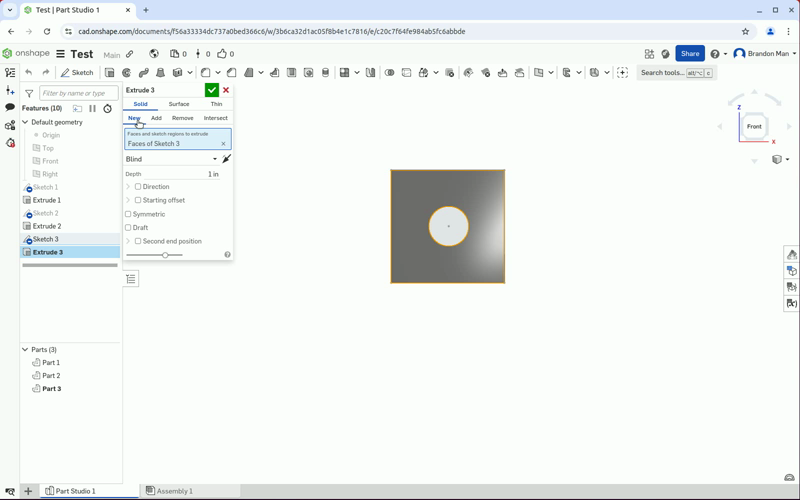
click(137, 120)
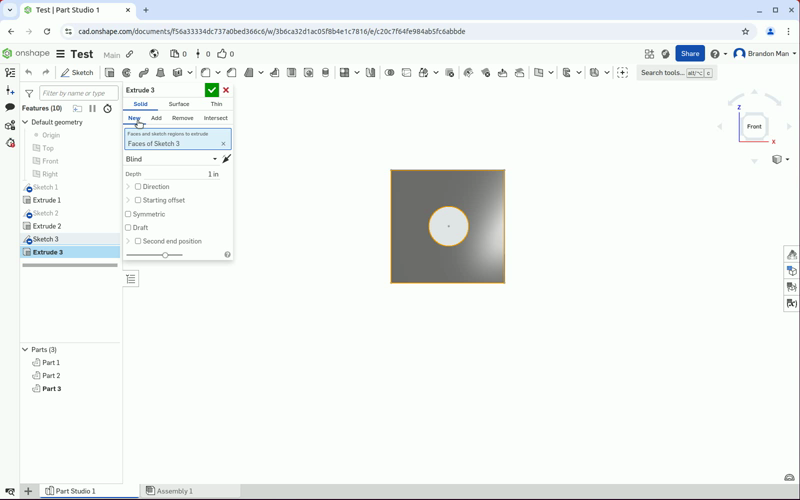
key(tab, 4)
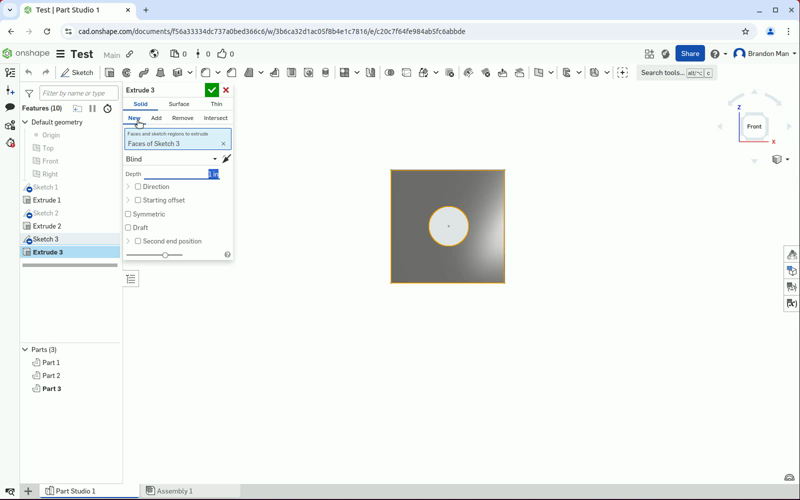
text(5.777)
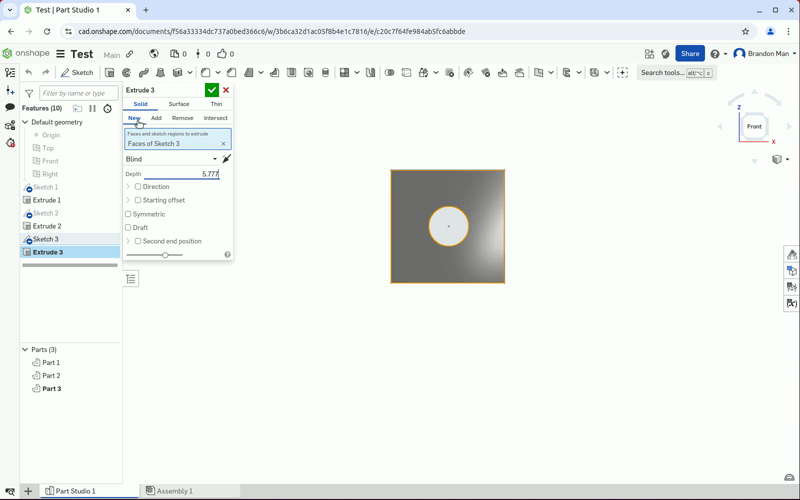
key(enter)
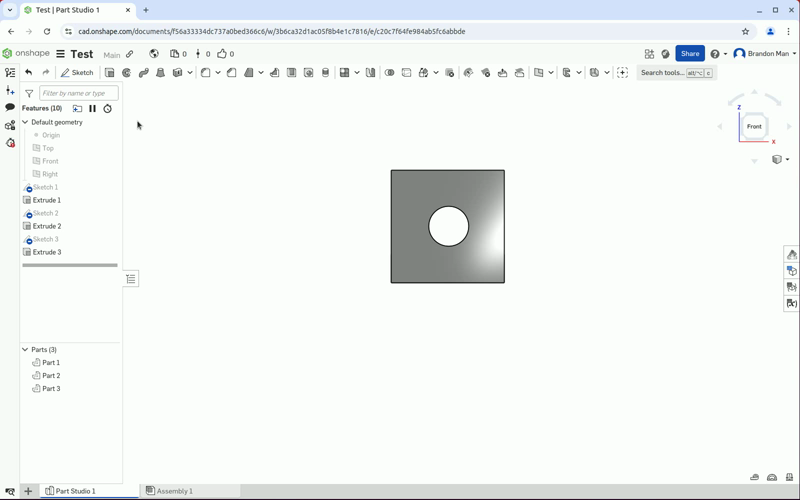
key(shift+h)
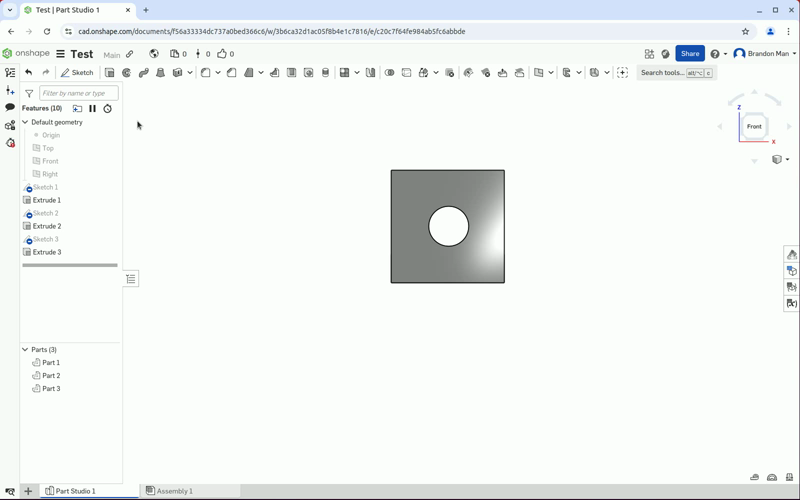
key(shift+h)
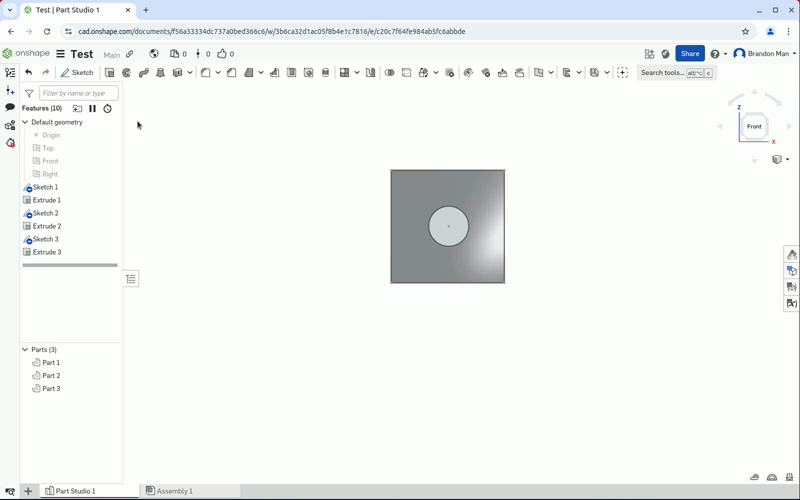
key(shift+7)
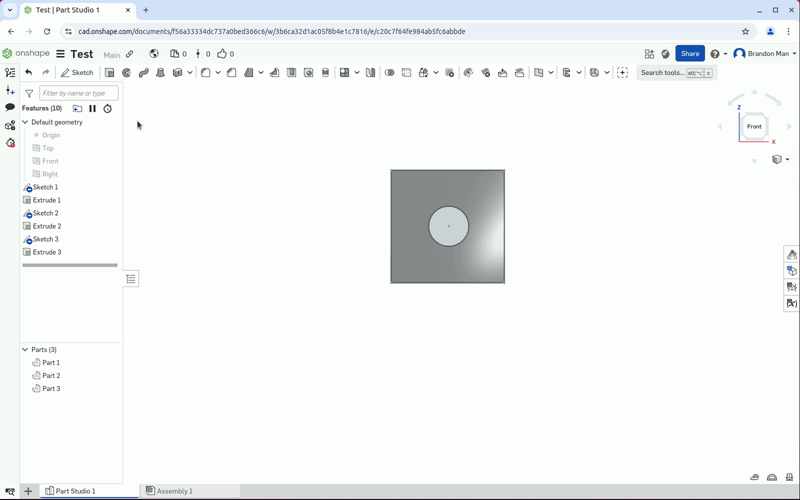
key(left, 2)
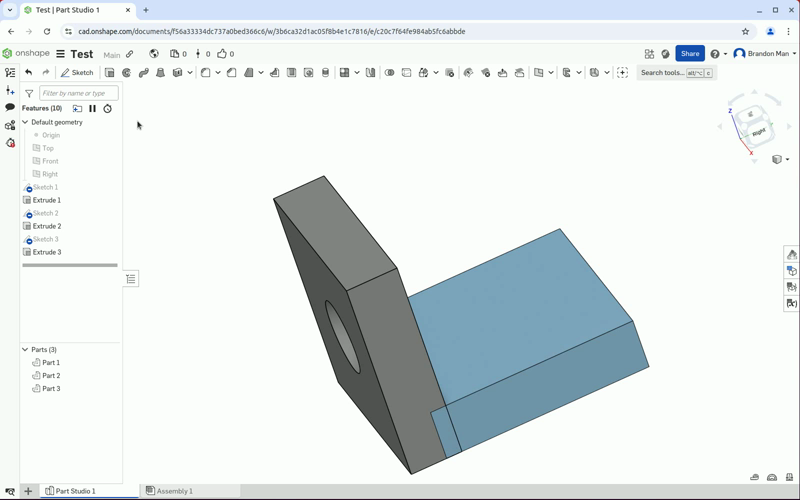
key(down, 2)
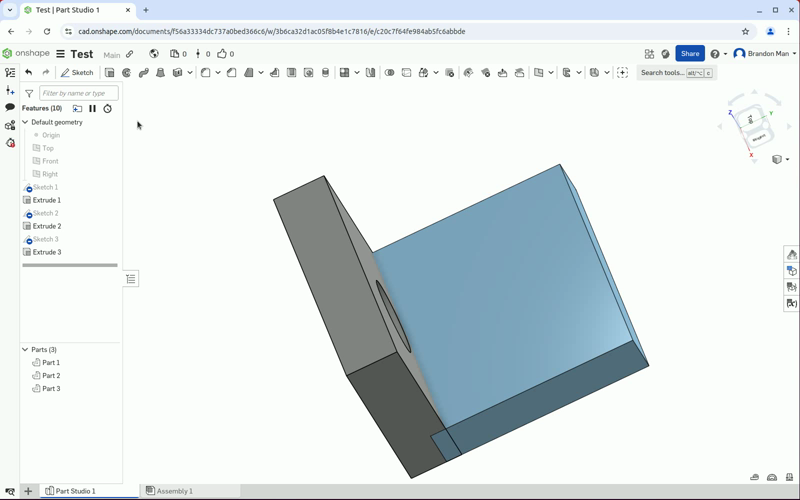
key(up, 2)
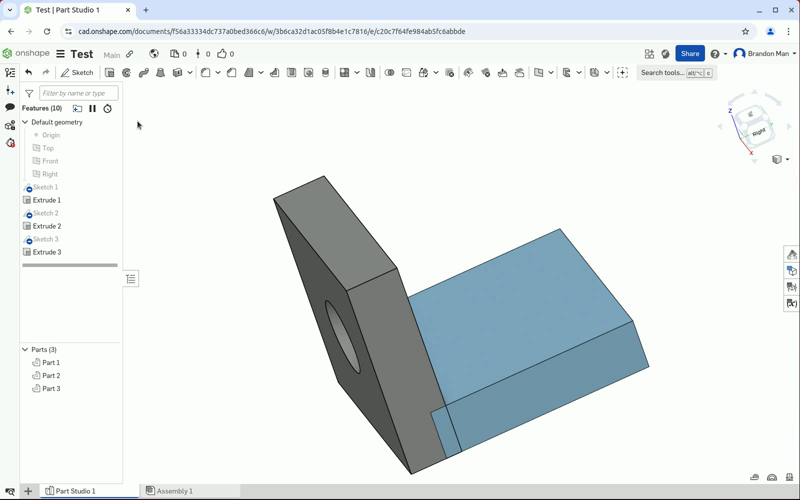
key(right, 2)
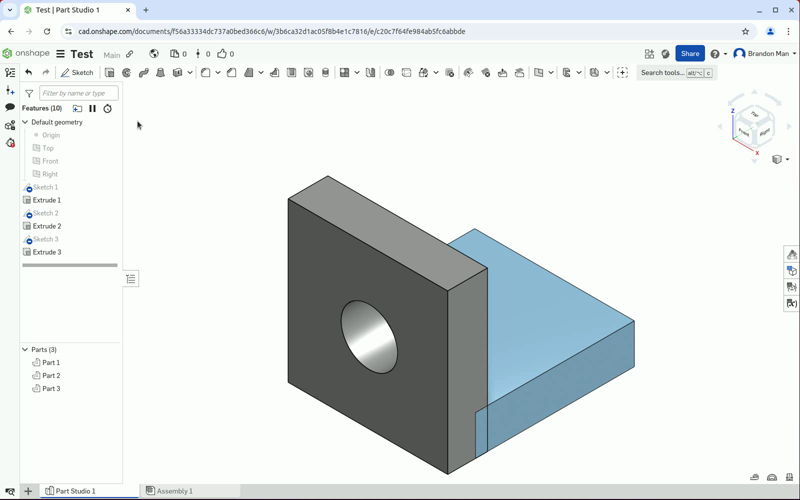
mouse_move(73, 189)
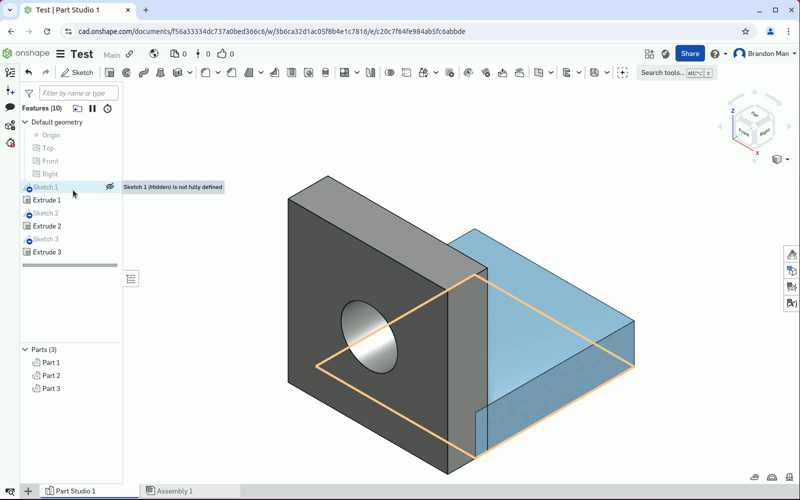
click(73, 189)